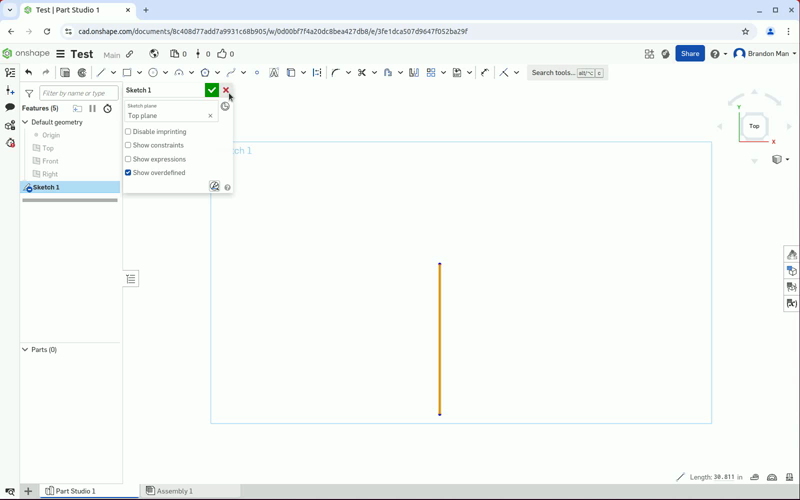
key(shift+h)
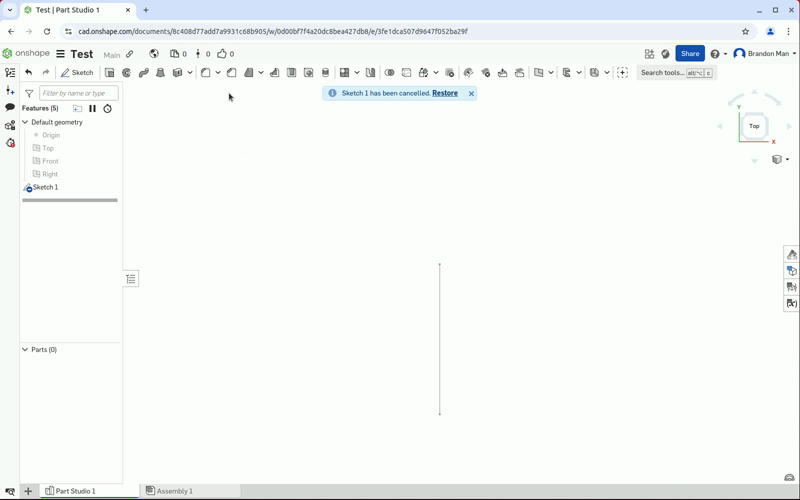
key(shift+s)
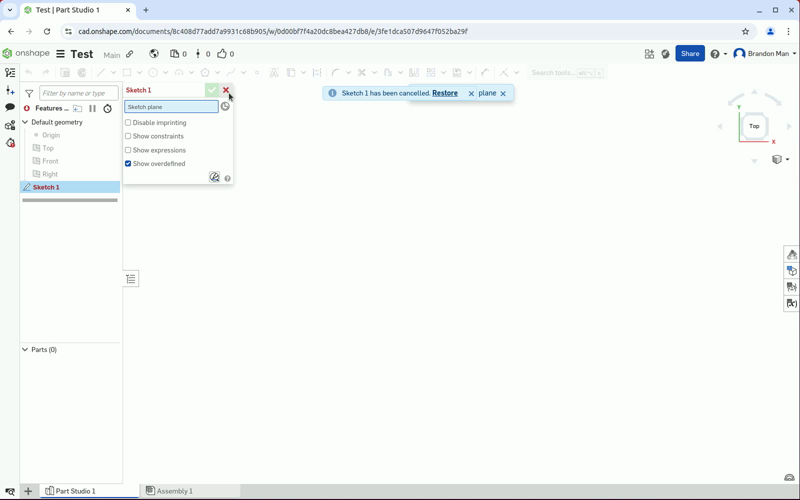
mouse_move(73, 150)
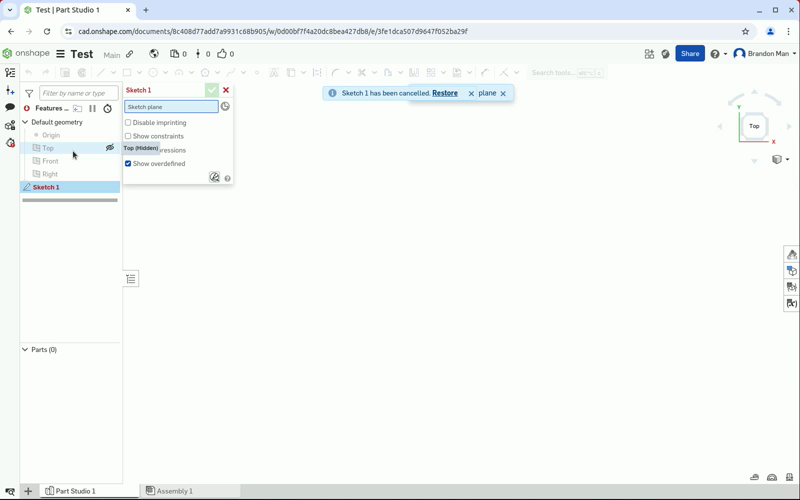
click(73, 150)
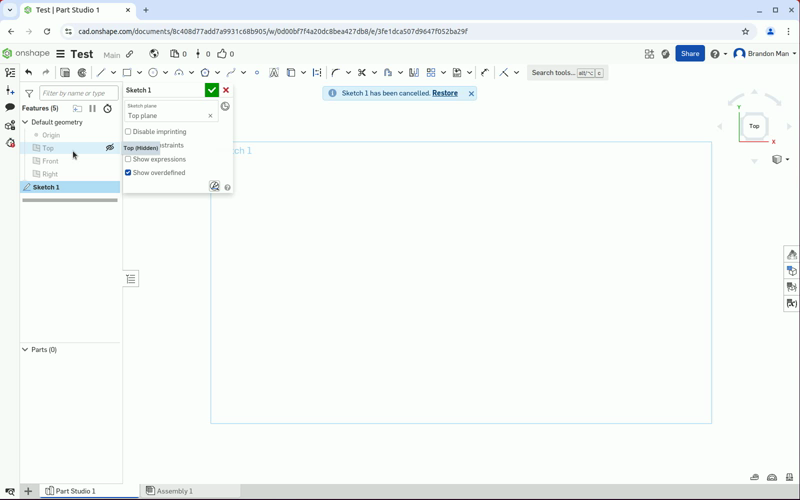
mouse_move(73, 352)
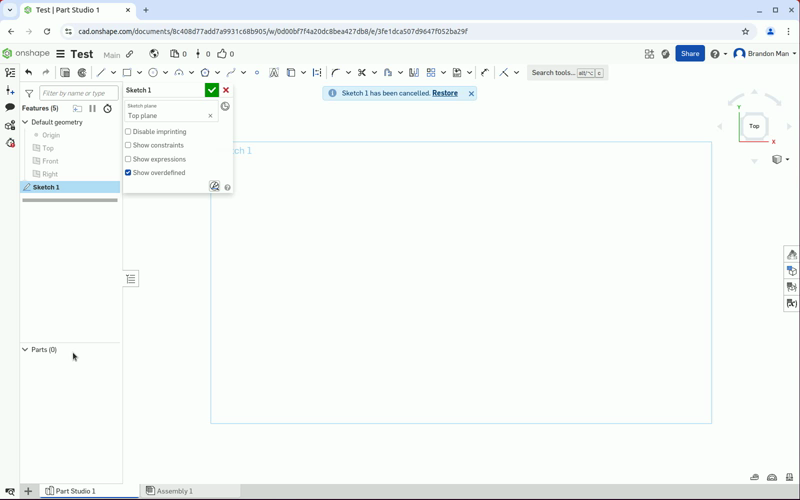
key(y)
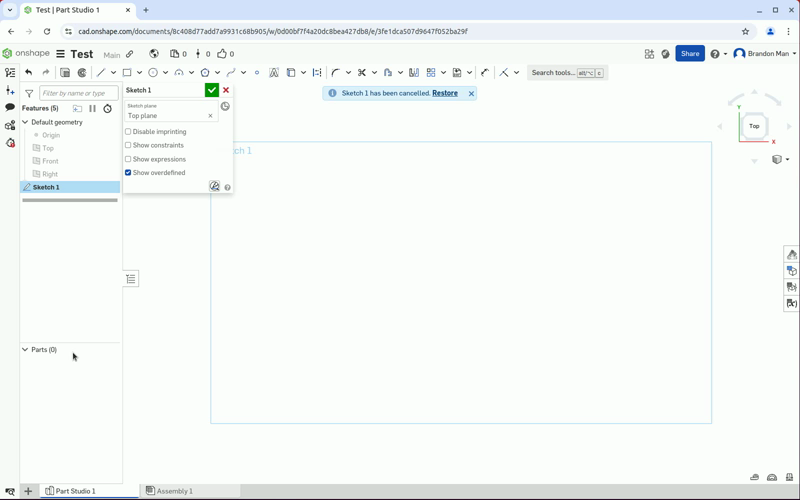
key(c)
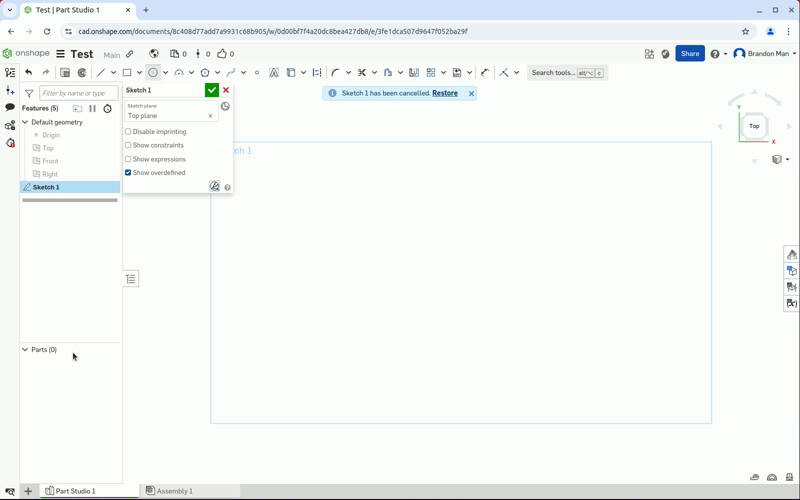
key_down(shift)
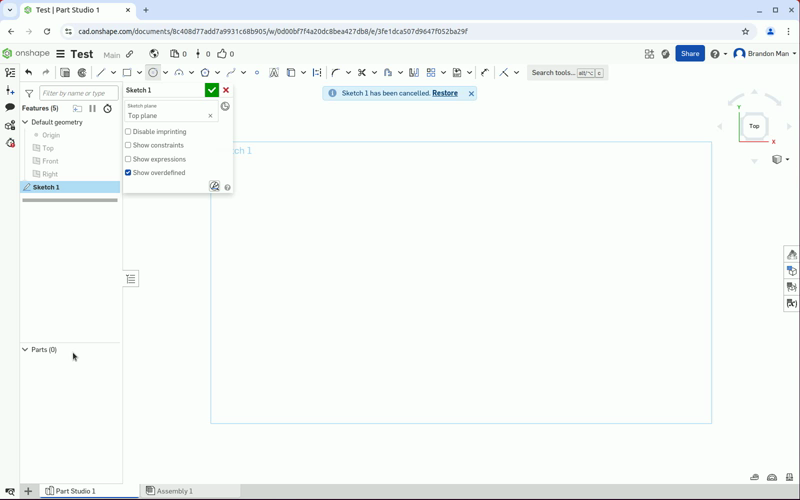
mouse_move(461, 282)
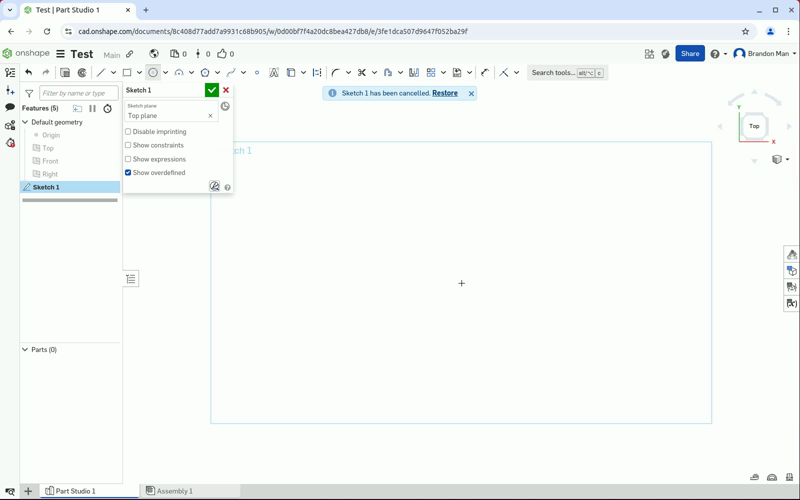
click(461, 282)
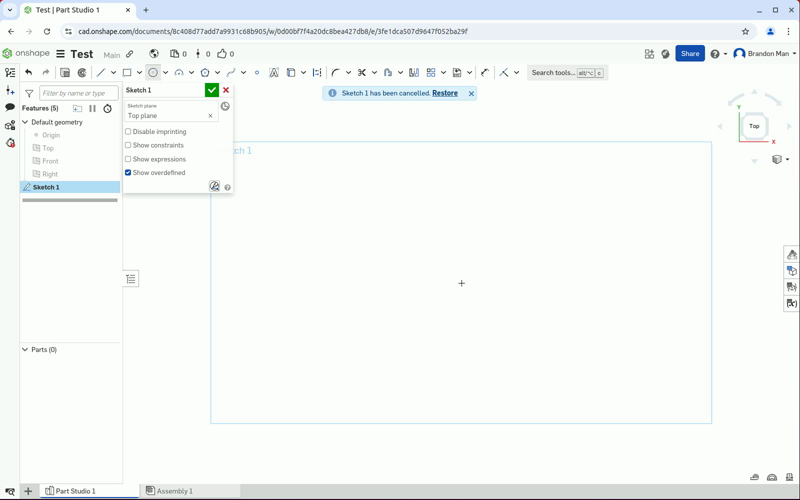
key_up(shift)
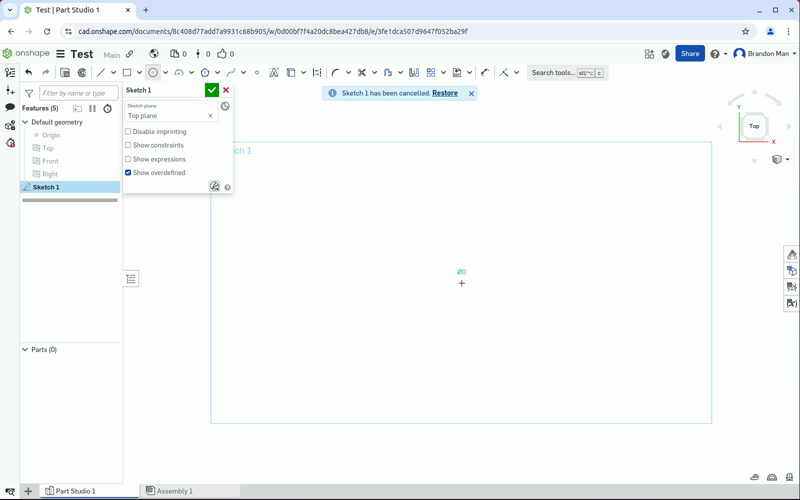
mouse_move(478, 282)
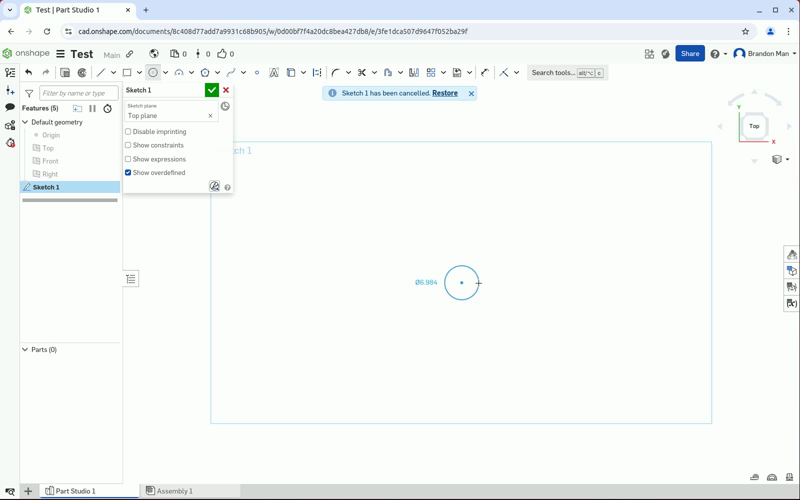
click(478, 282)
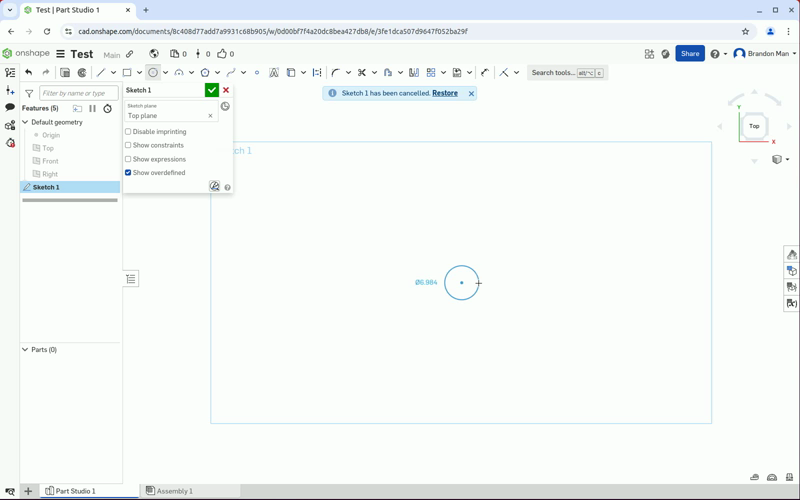
key(esc)
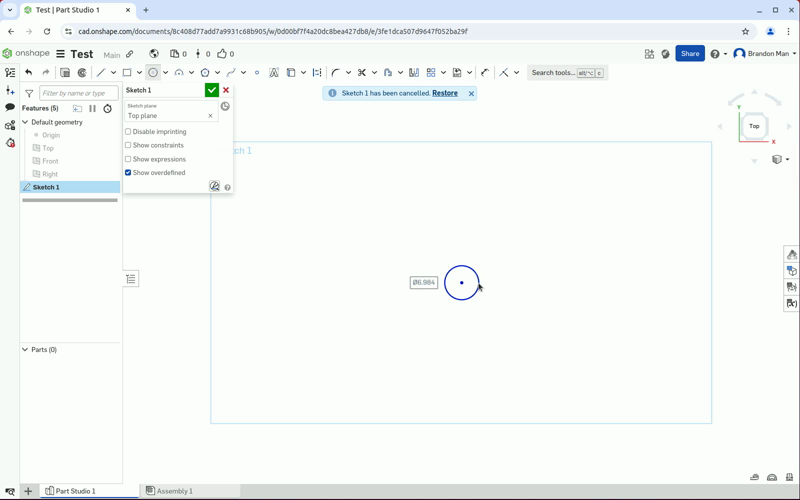
mouse_move(450, 279)
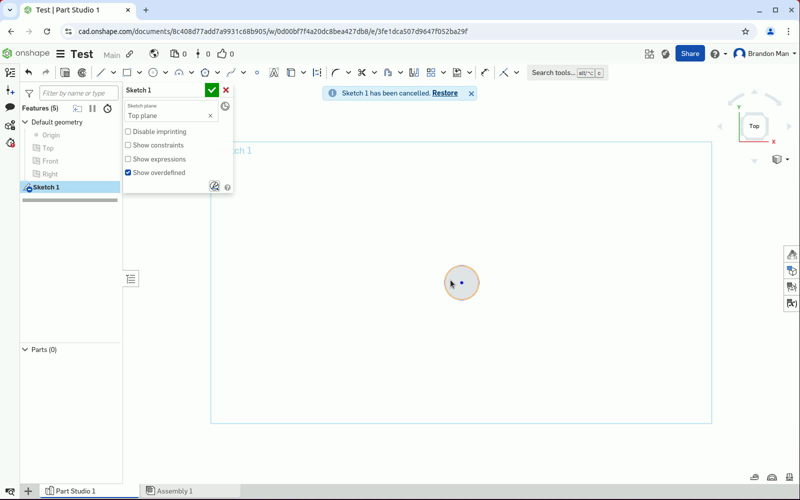
scroll(6)
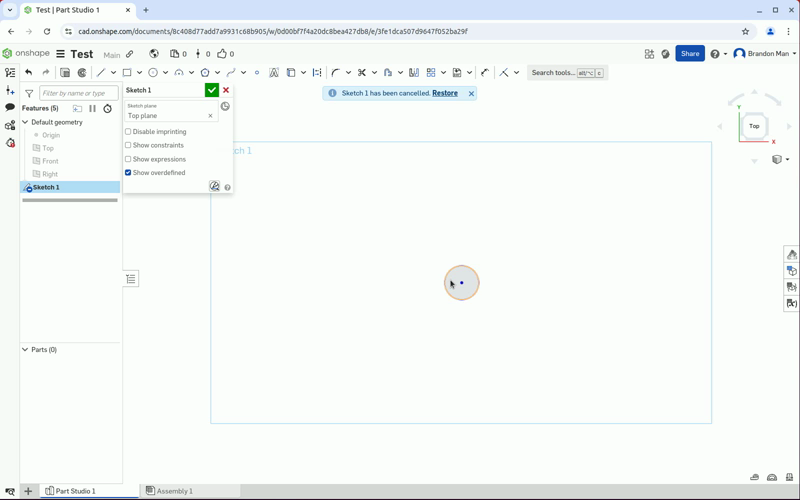
scroll(6)
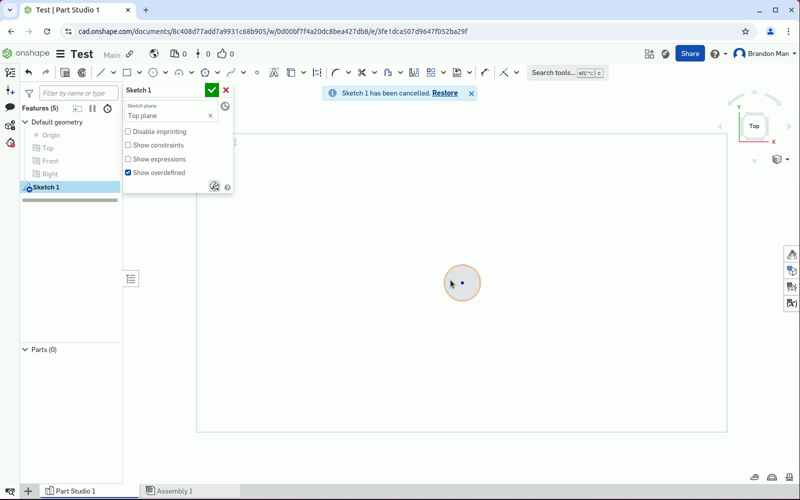
scroll(6)
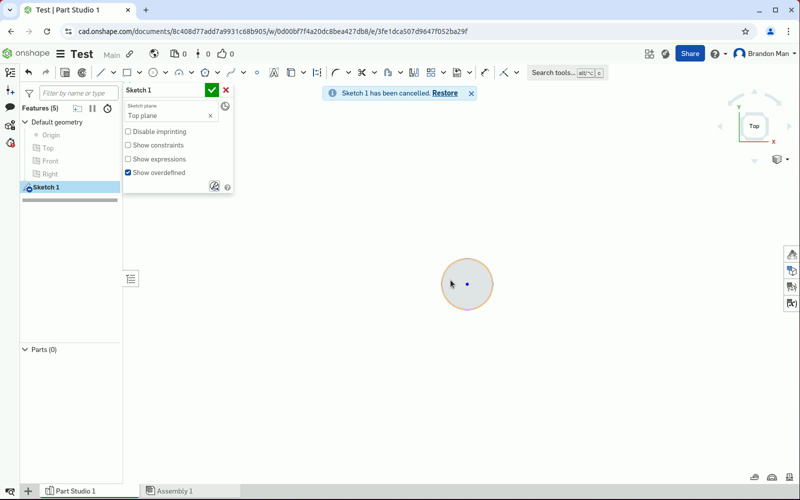
scroll(6)
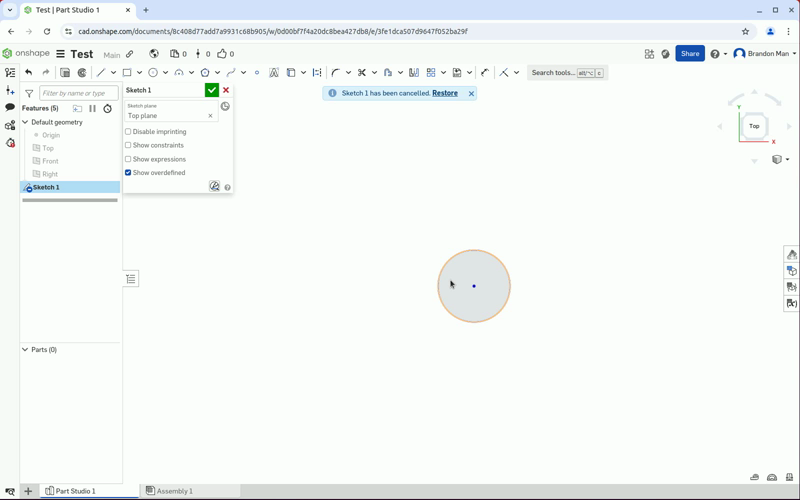
scroll(6)
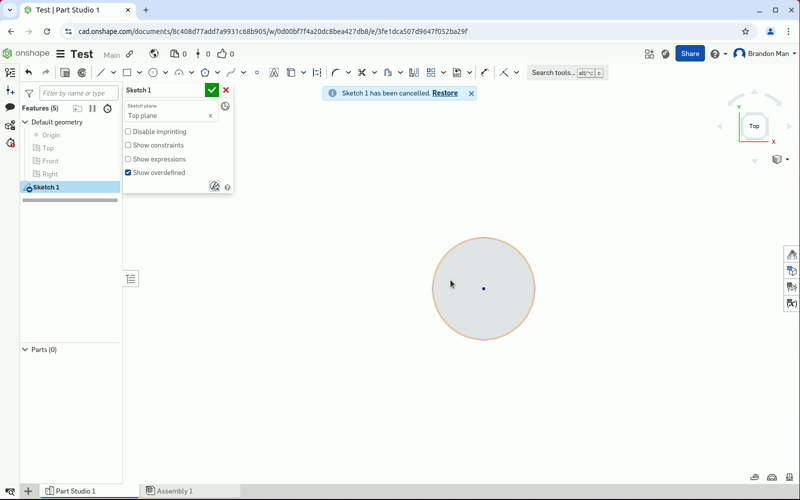
scroll(6)
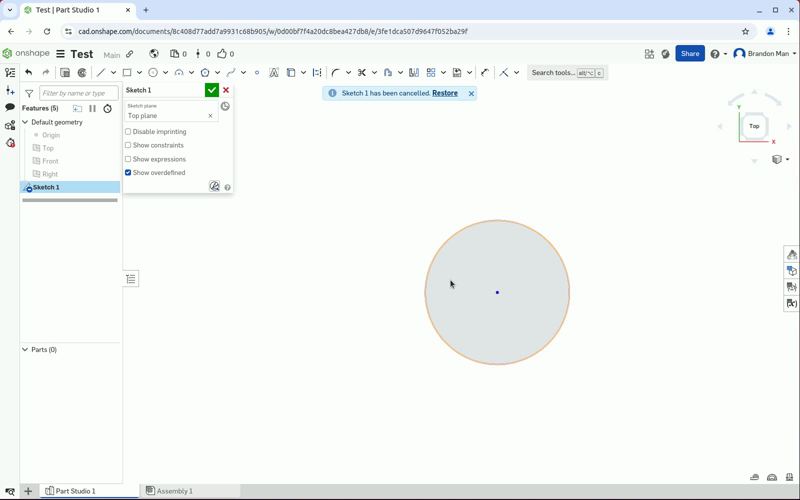
scroll(6)
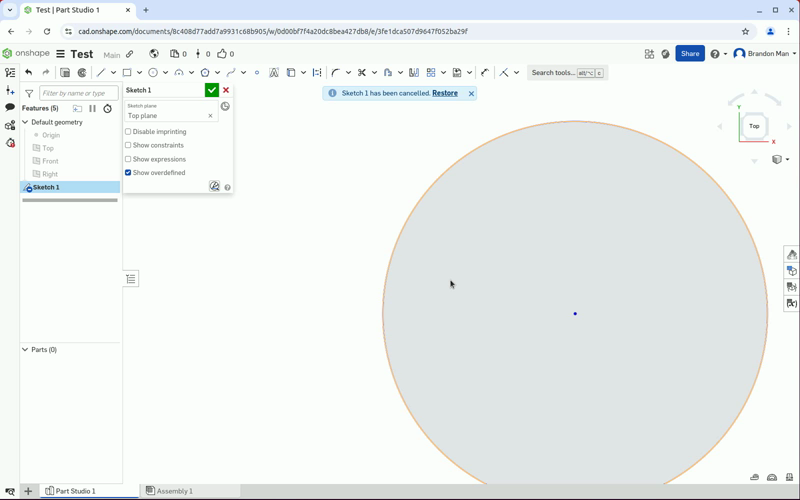
click(450, 279)
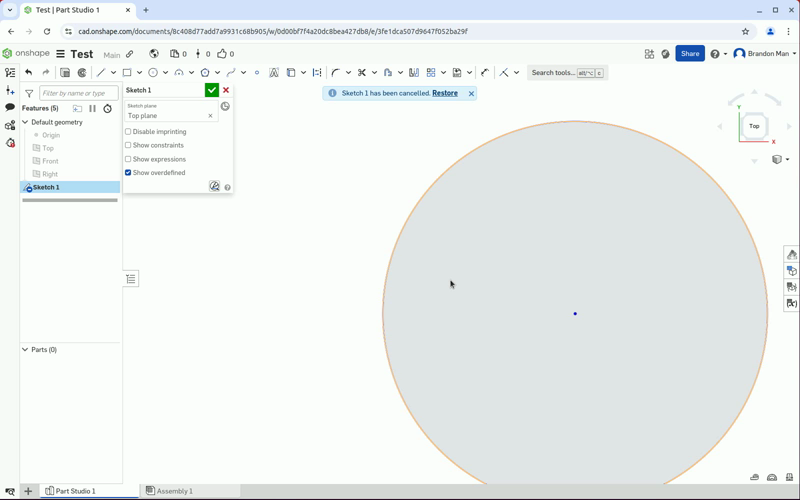
scroll(-6)
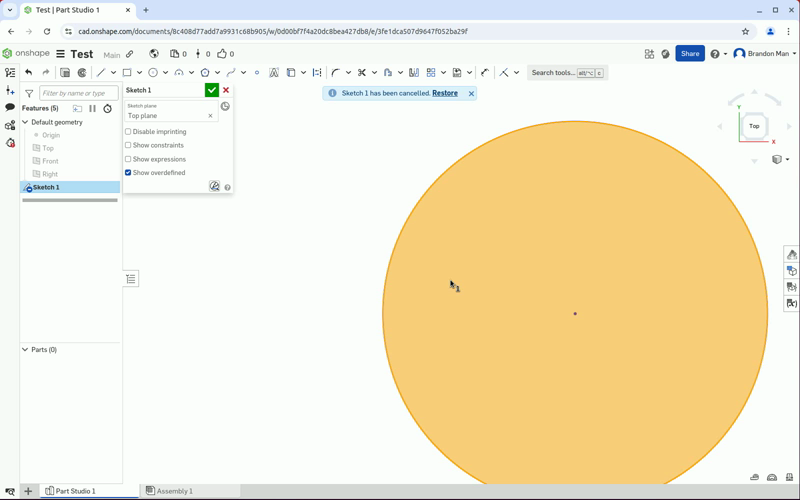
scroll(-6)
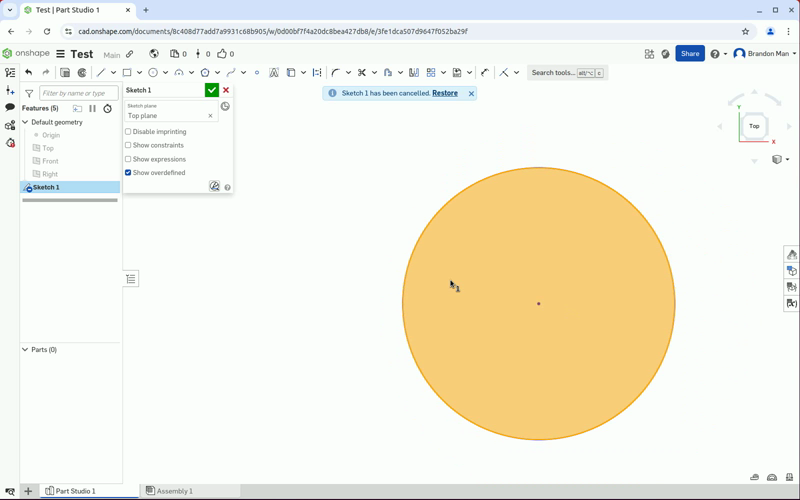
scroll(-6)
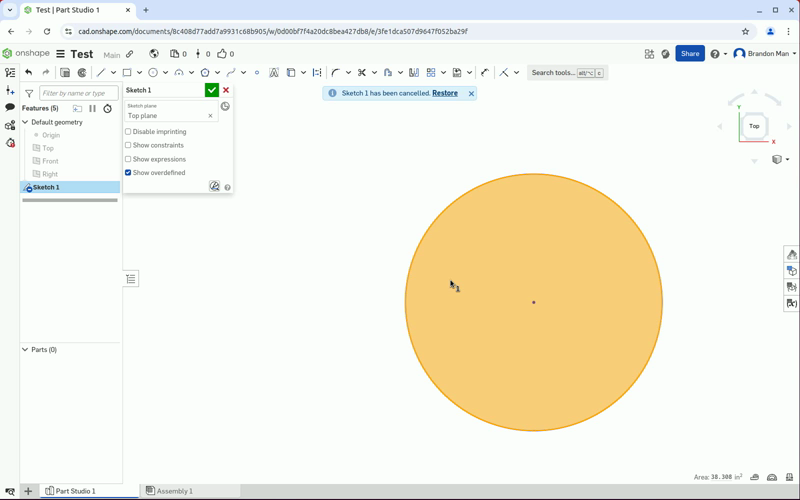
scroll(-6)
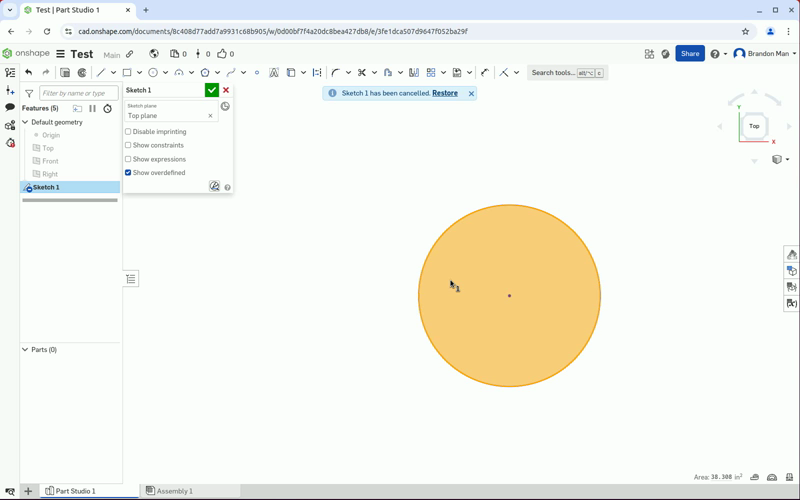
scroll(-6)
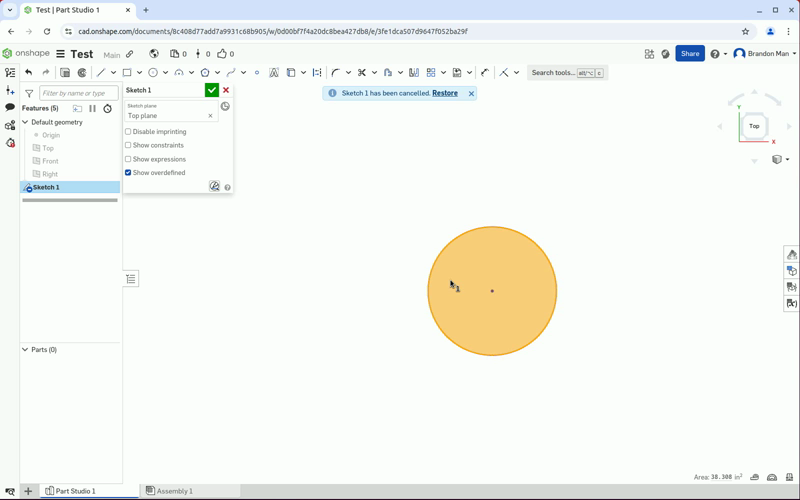
scroll(-6)
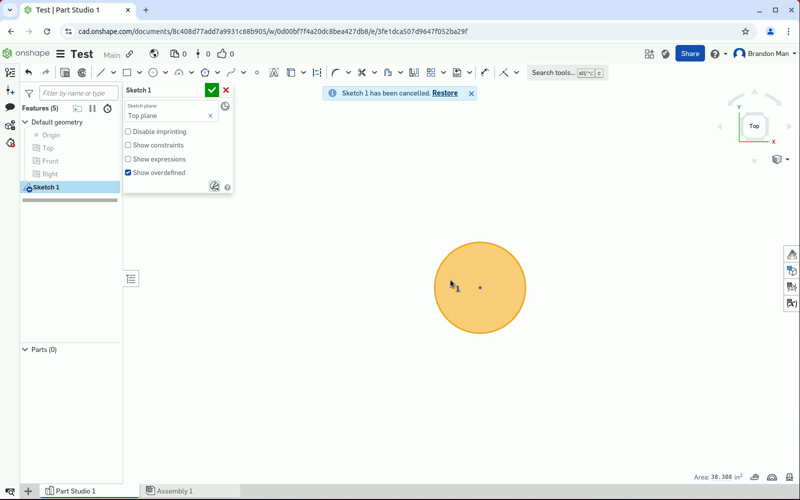
scroll(-6)
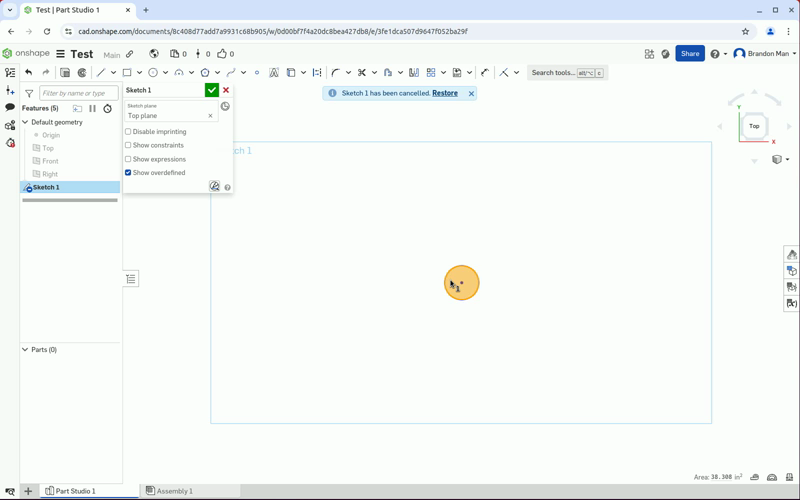
mouse_move(73, 352)
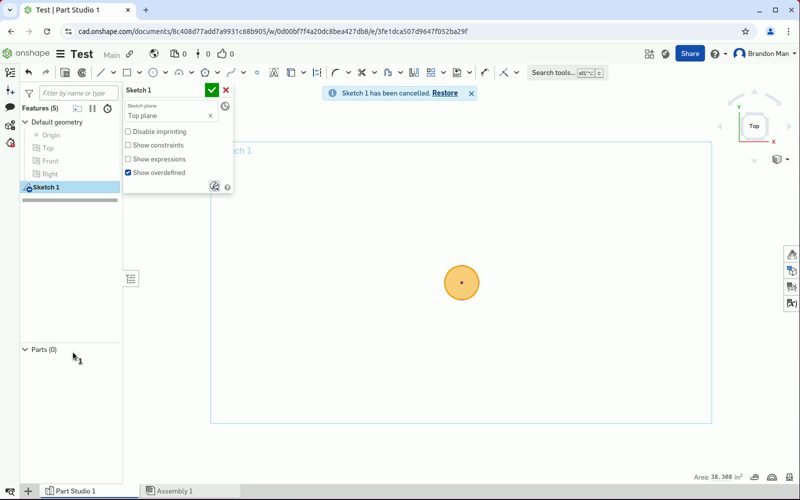
key(shift+y)
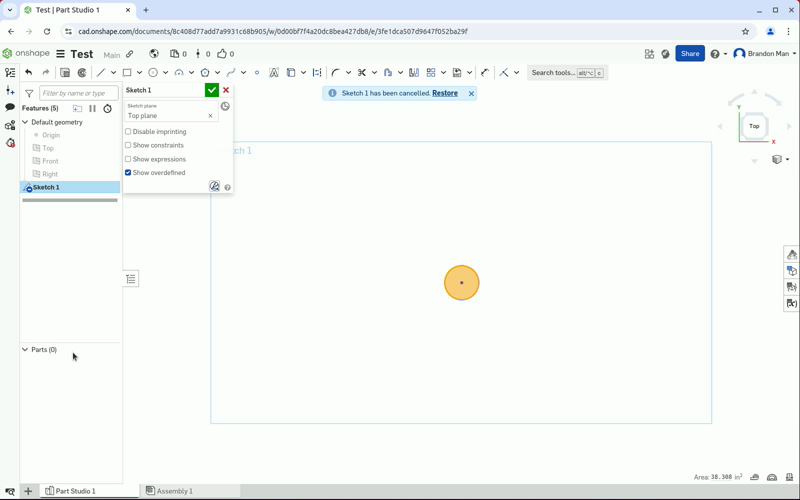
key(shift+e)
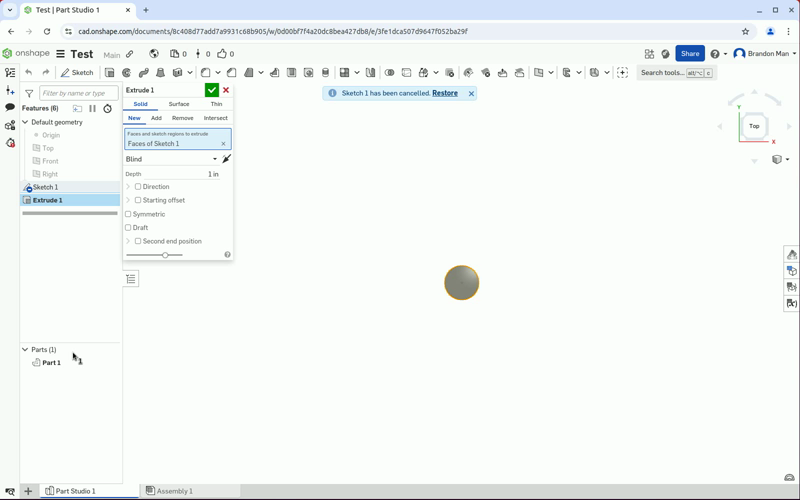
mouse_move(143, 106)
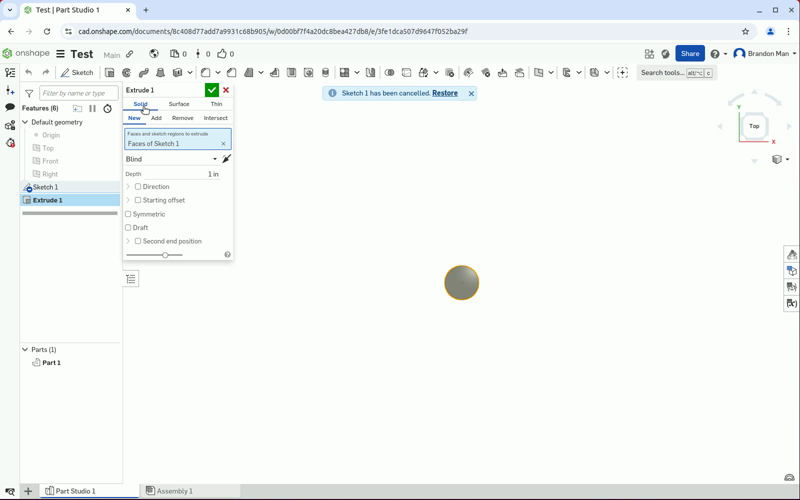
click(143, 106)
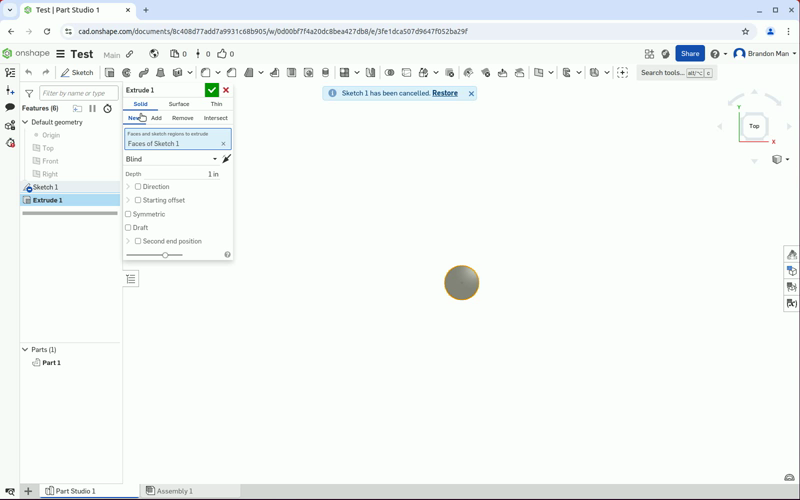
mouse_move(137, 120)
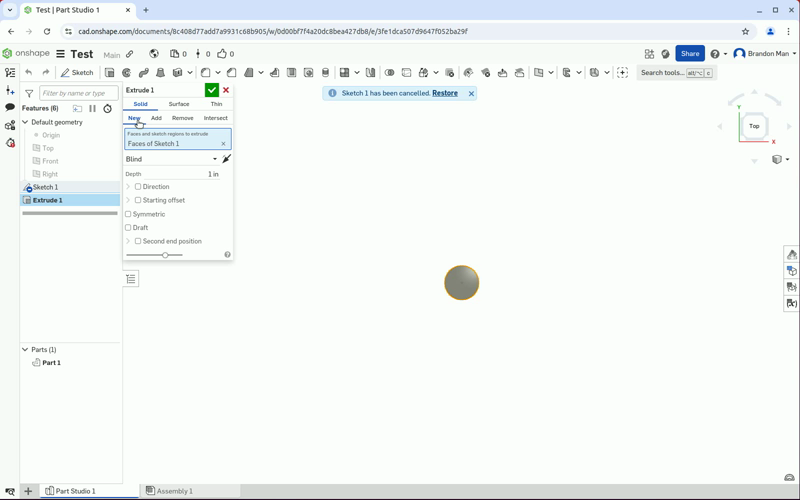
click(137, 120)
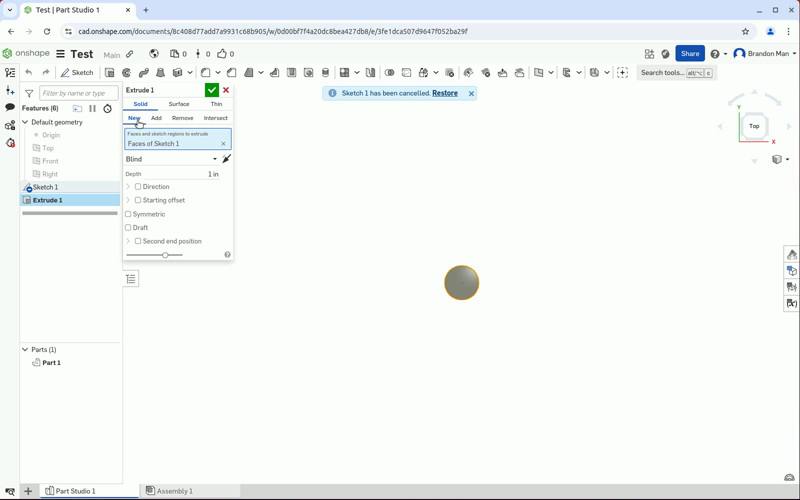
key(tab, 4)
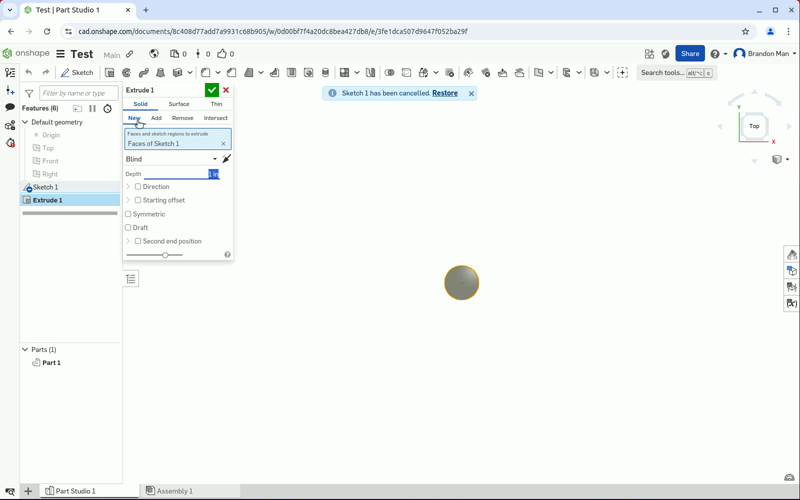
text(15.405)
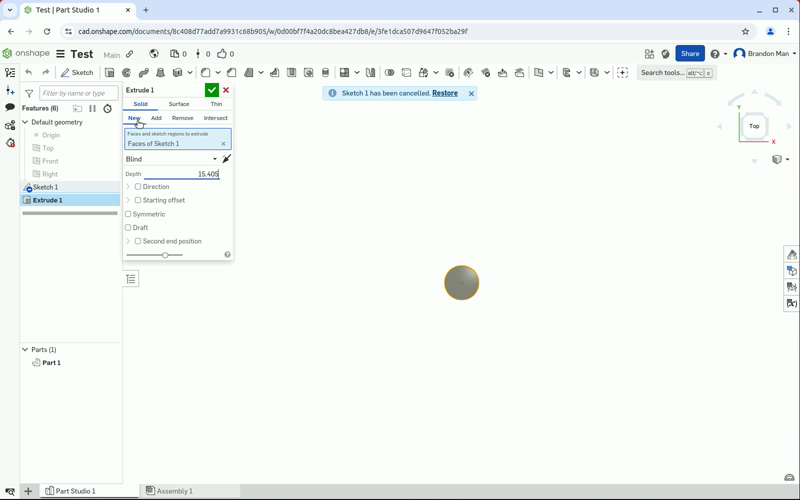
key(enter)
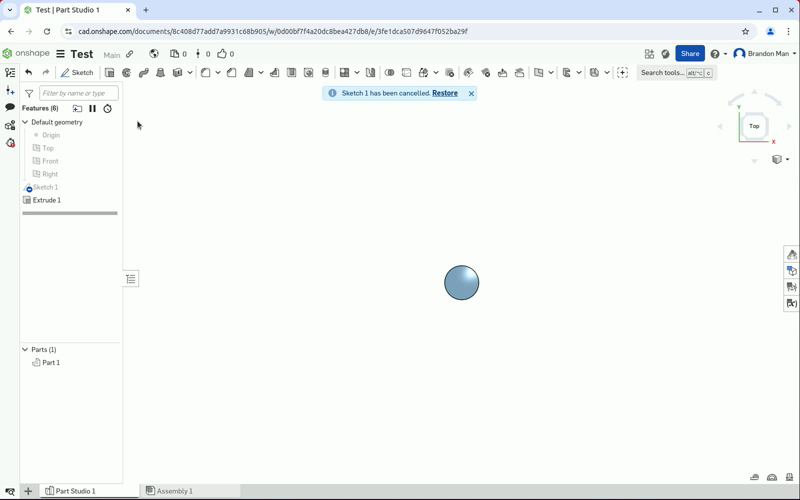
key(shift+h)
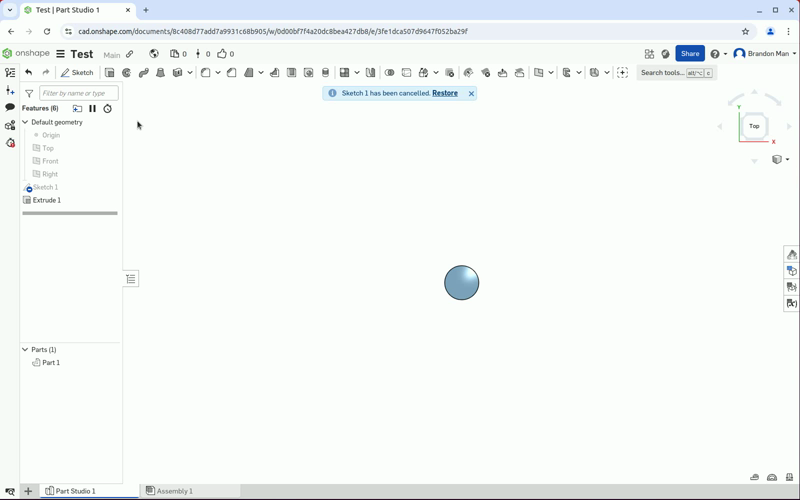
key(shift+h)
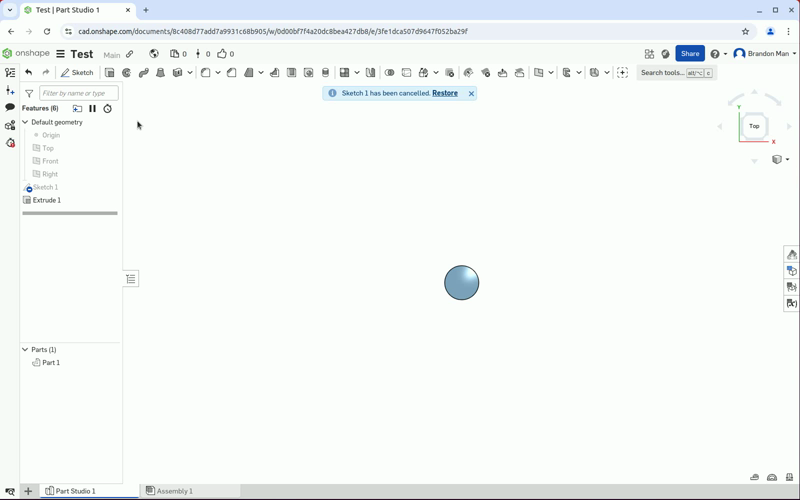
mouse_move(73, 189)
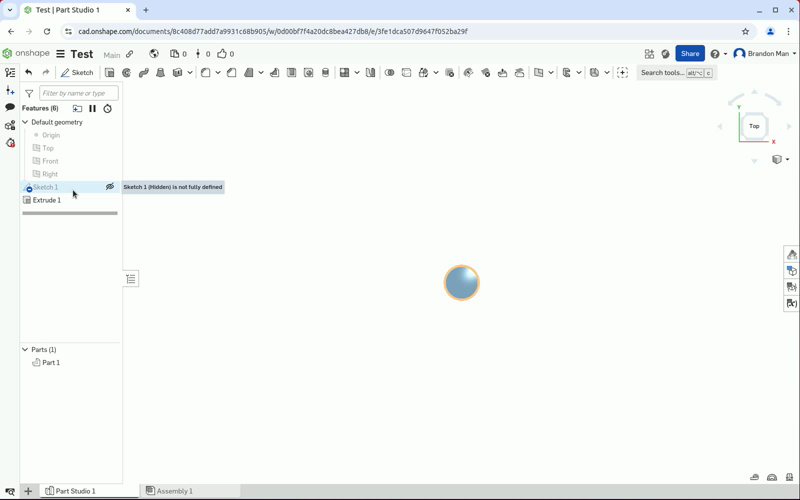
click(73, 189)
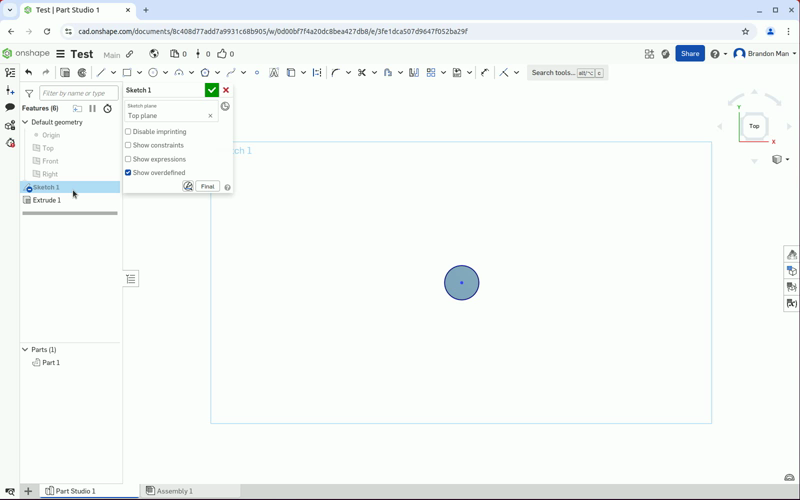
mouse_move(229, 92)
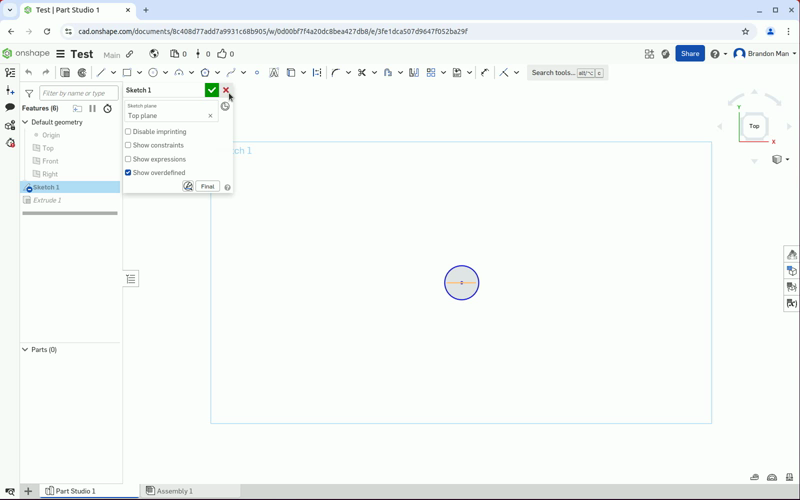
click(229, 92)
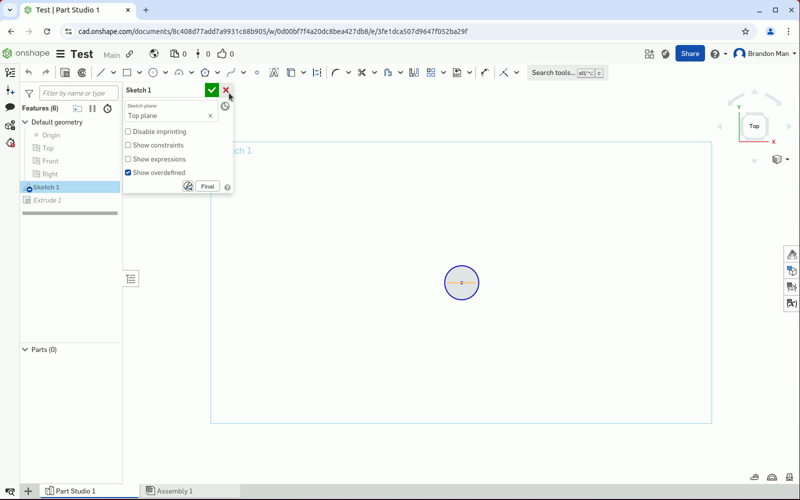
key(shift+s)
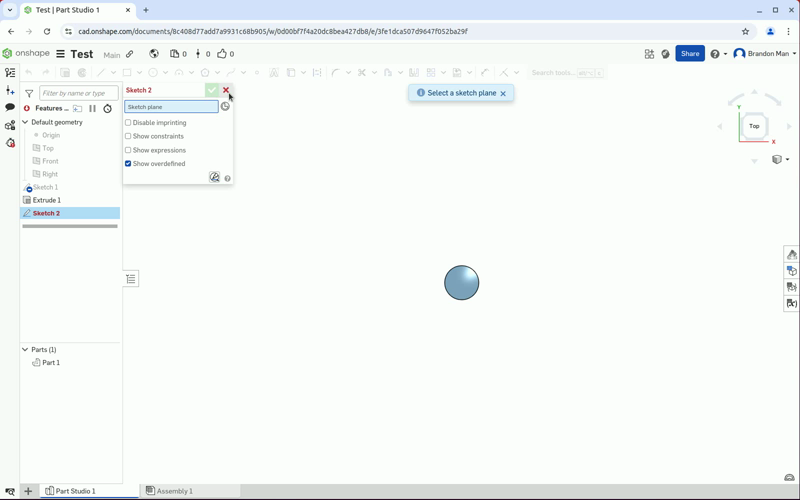
mouse_move(73, 150)
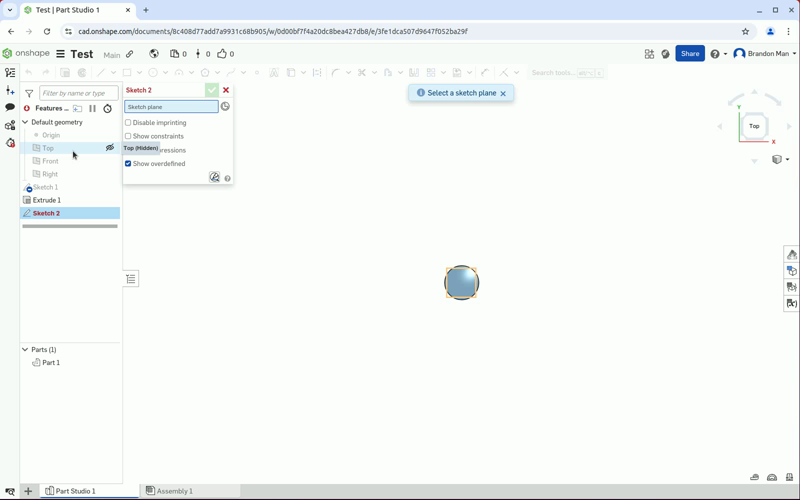
click(73, 150)
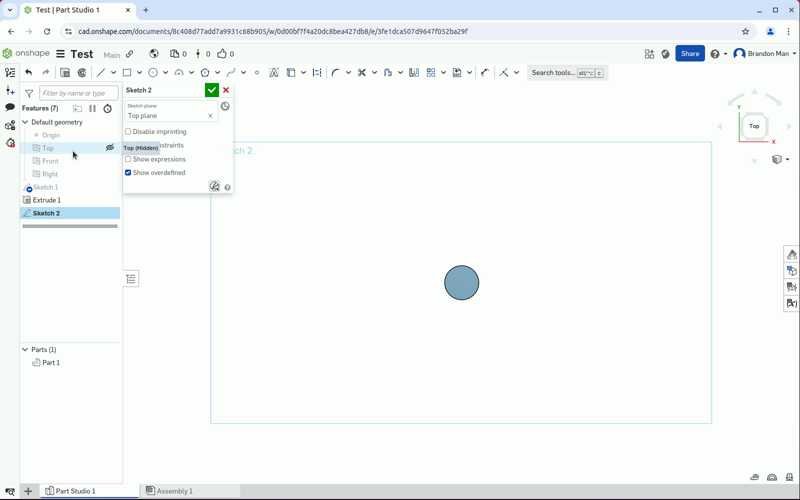
mouse_move(73, 352)
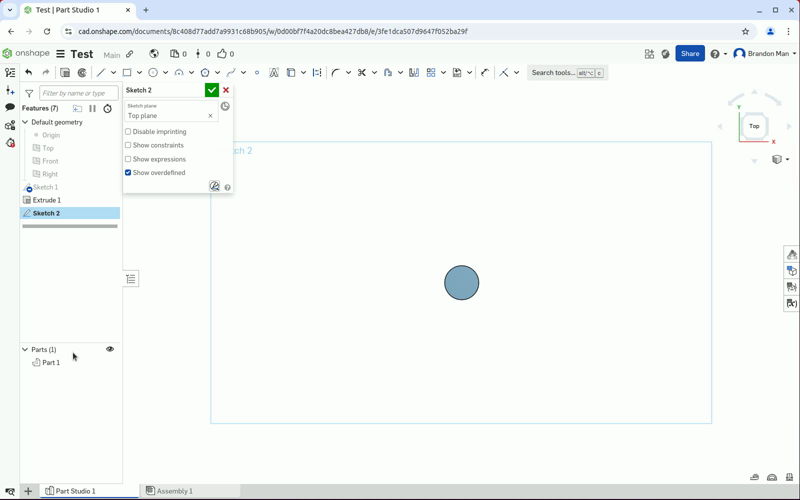
key(y)
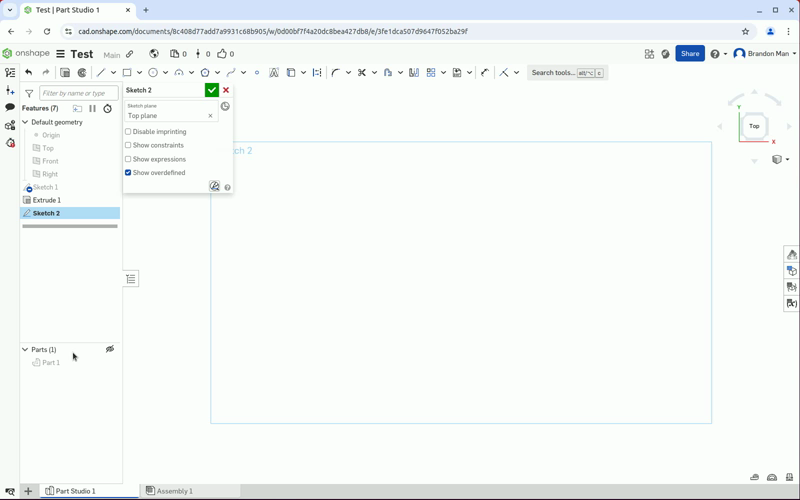
key(c)
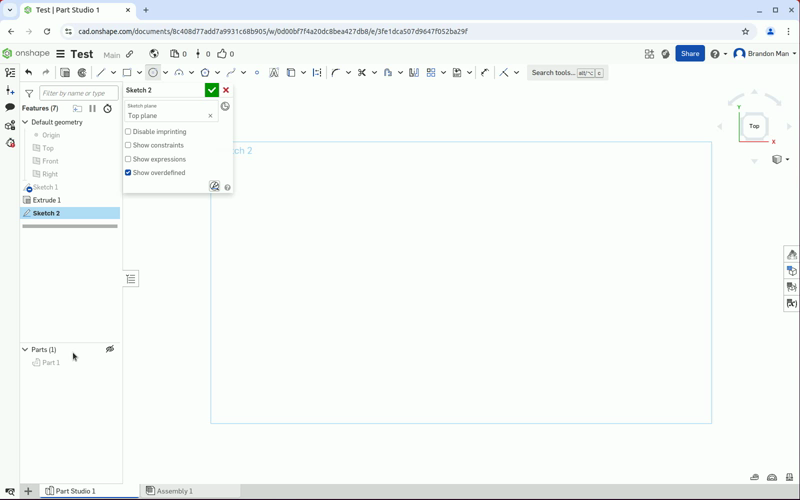
key_down(shift)
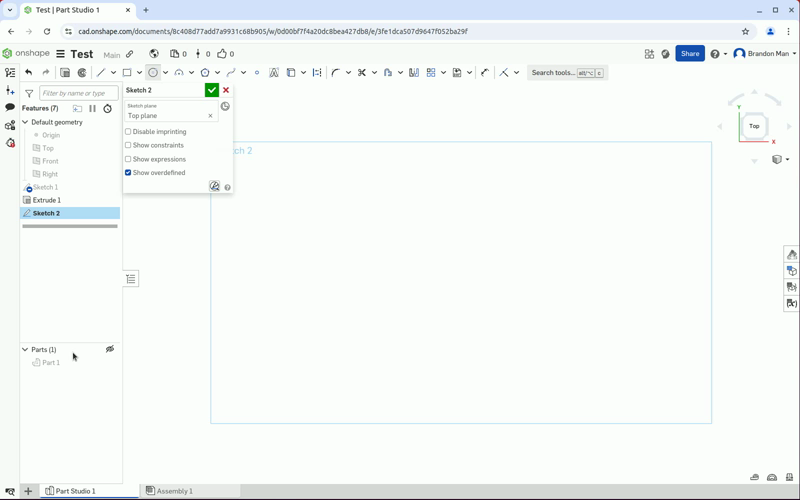
mouse_move(460, 282)
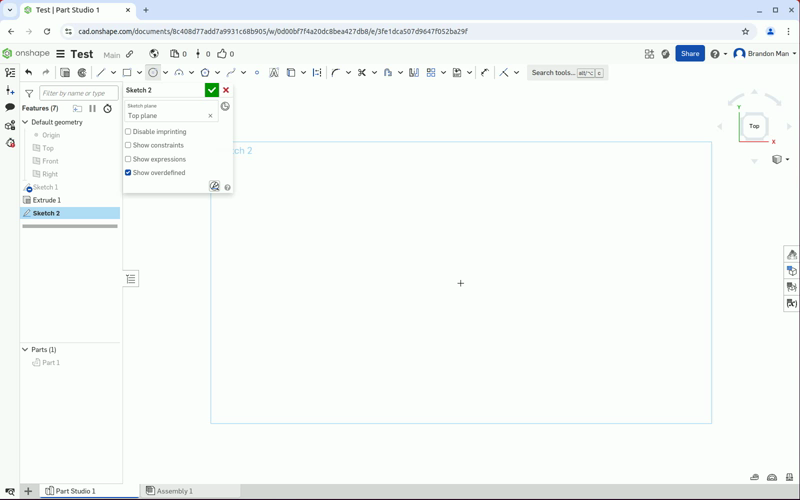
click(460, 282)
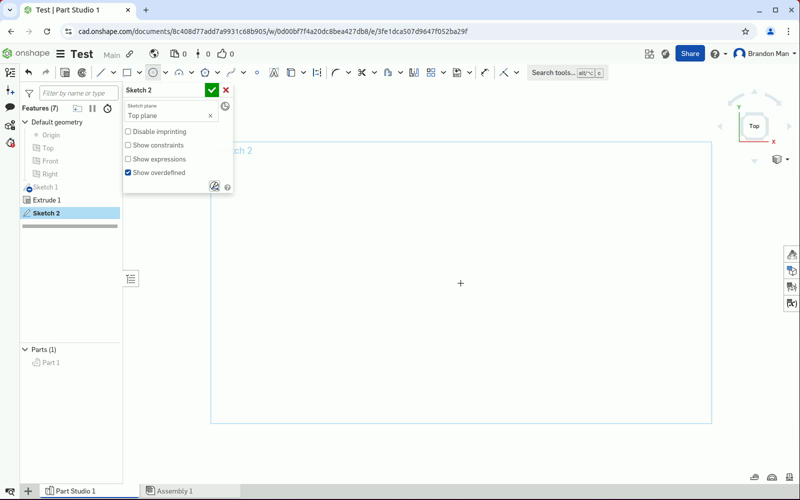
key_up(shift)
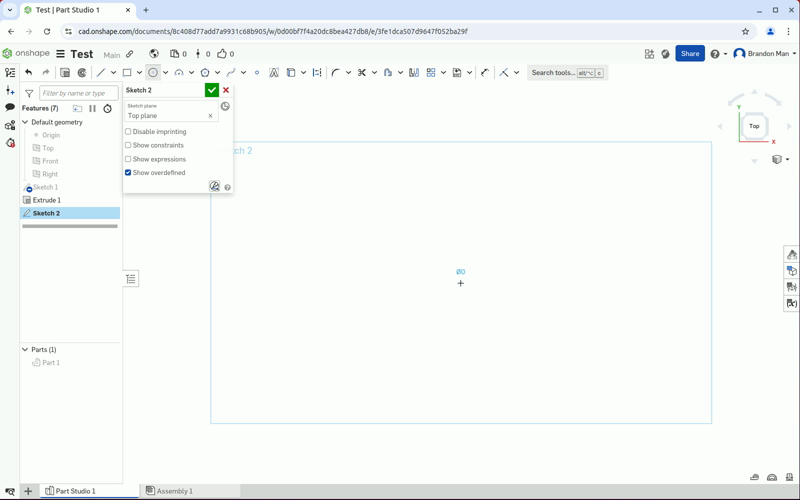
mouse_move(473, 282)
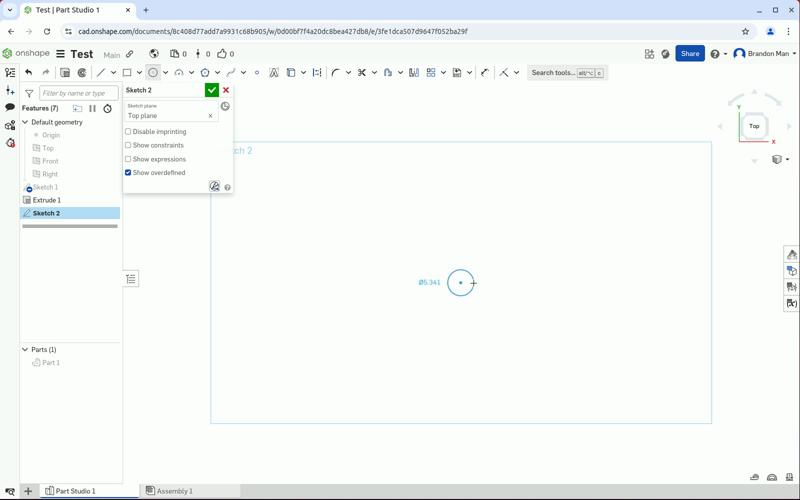
click(473, 282)
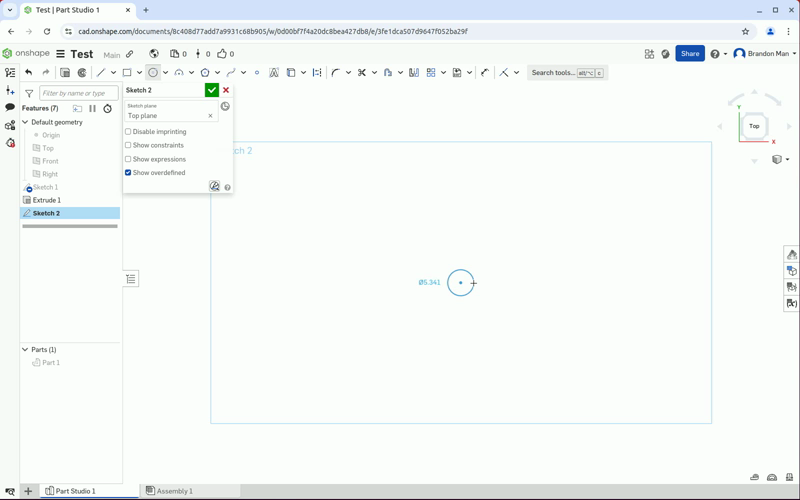
key(esc)
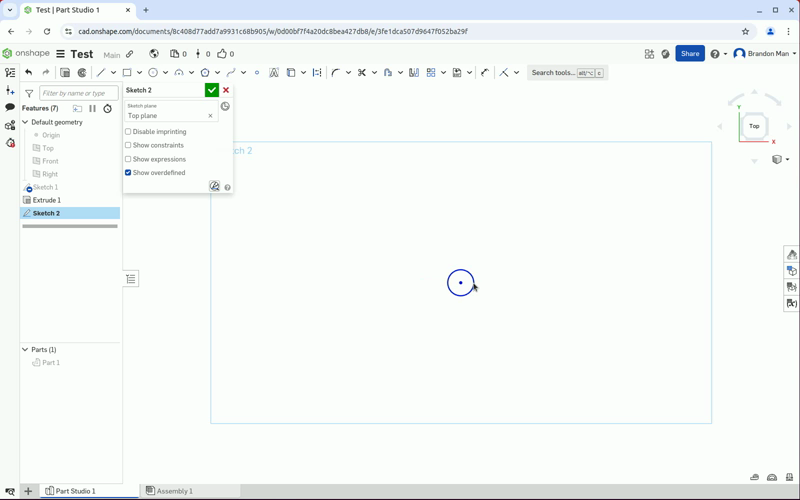
mouse_move(453, 289)
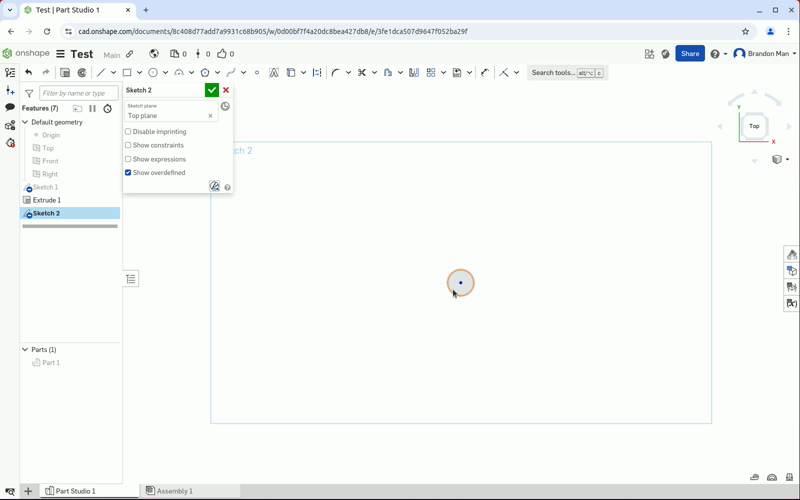
scroll(6)
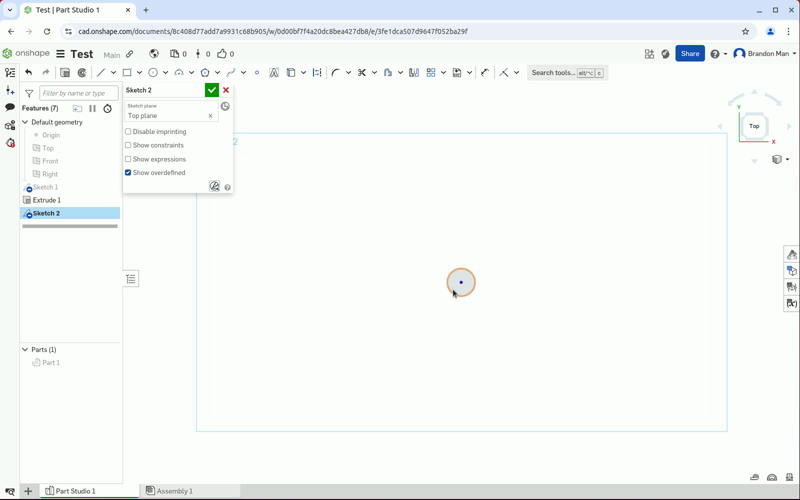
scroll(6)
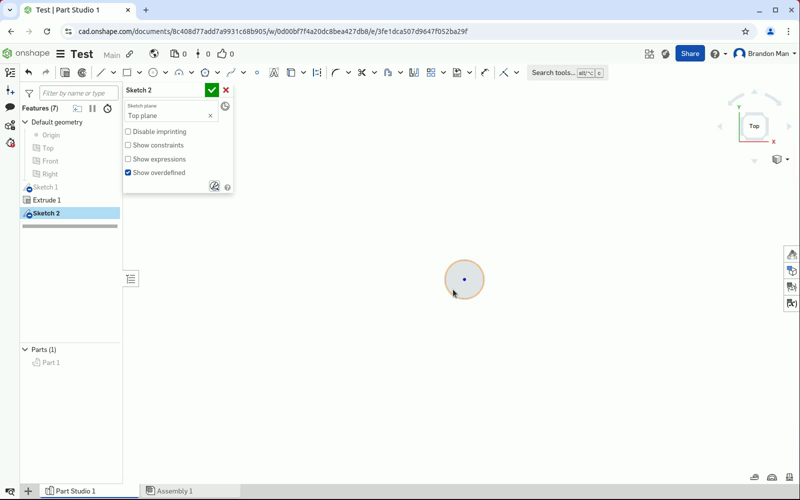
scroll(6)
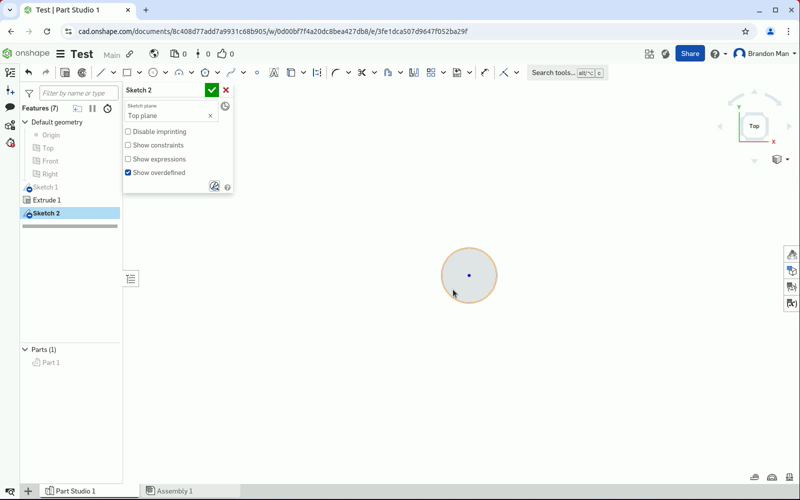
scroll(6)
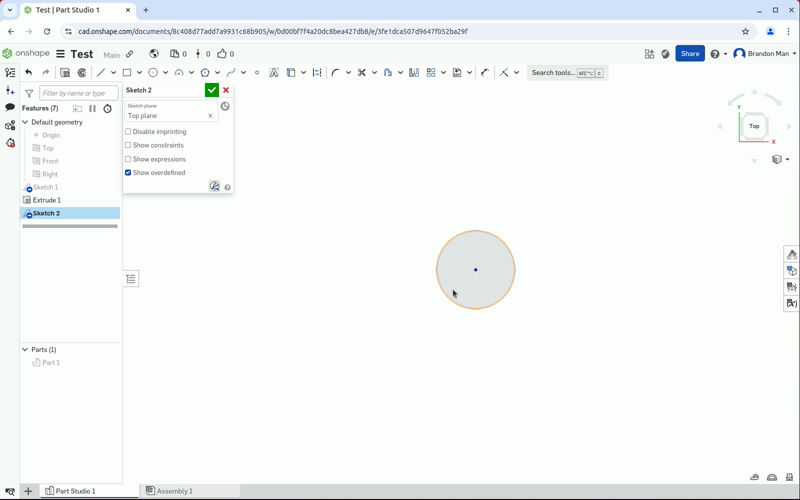
scroll(6)
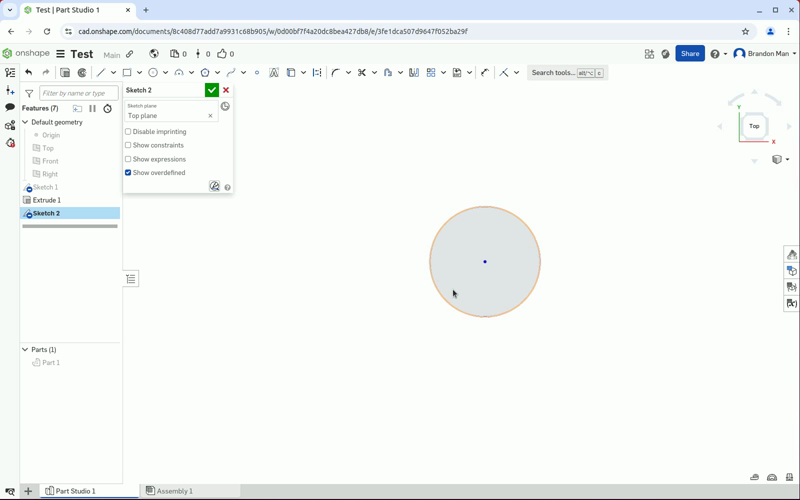
scroll(6)
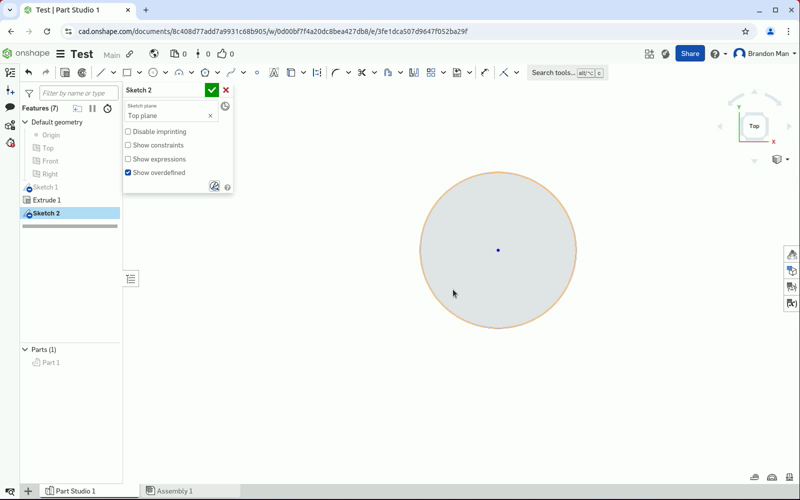
scroll(6)
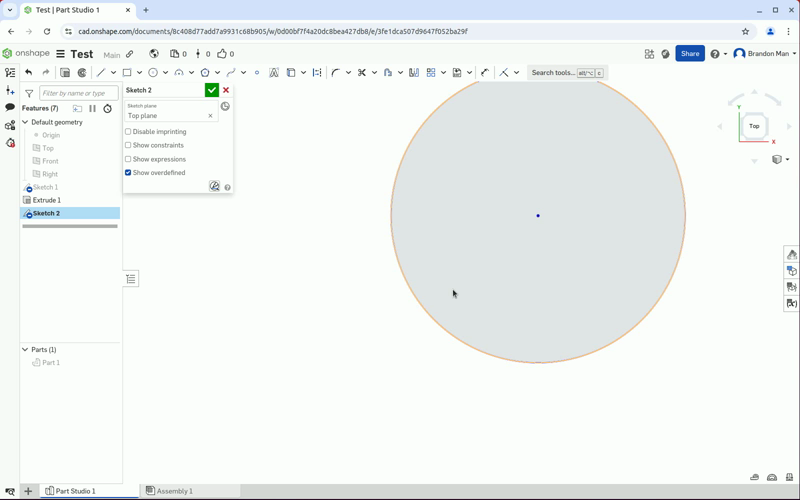
click(453, 289)
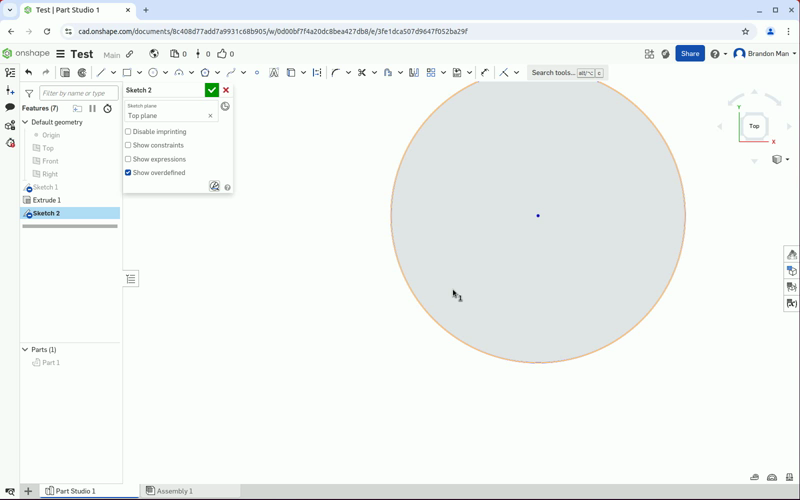
scroll(-6)
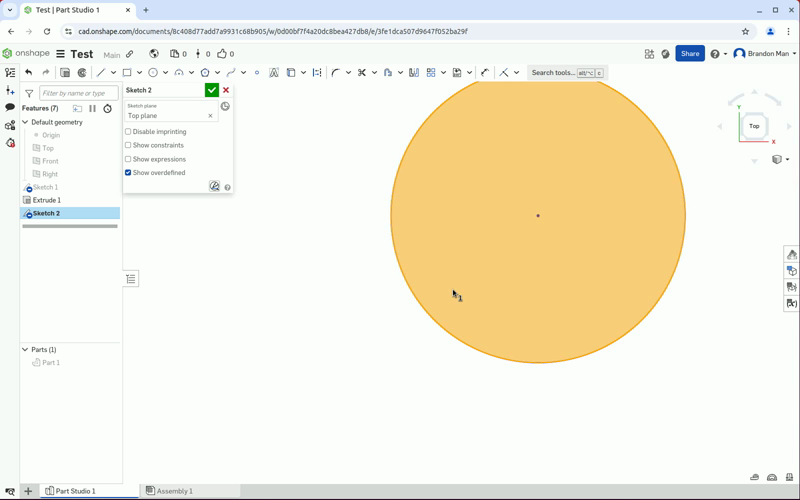
scroll(-6)
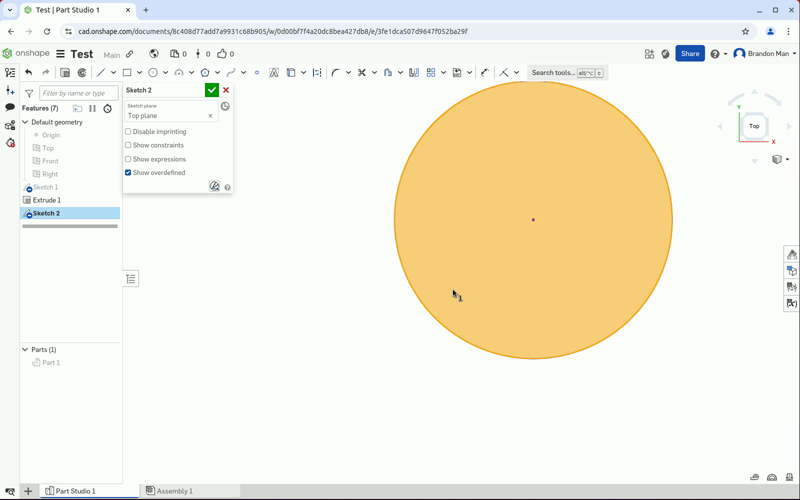
scroll(-6)
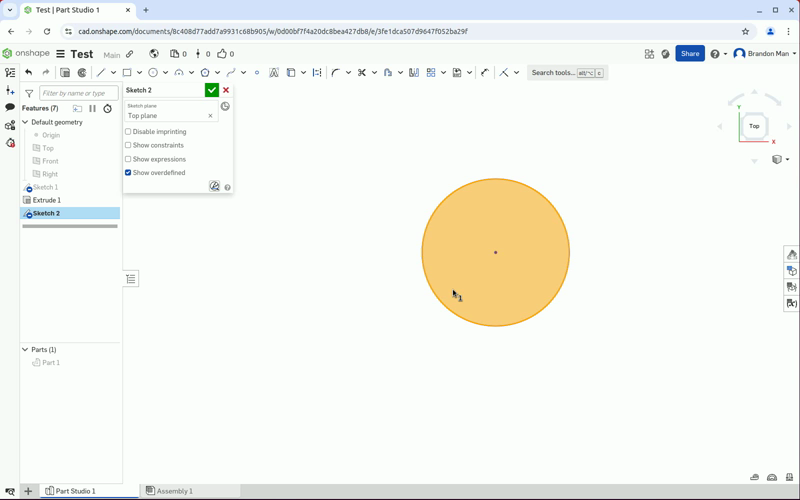
scroll(-6)
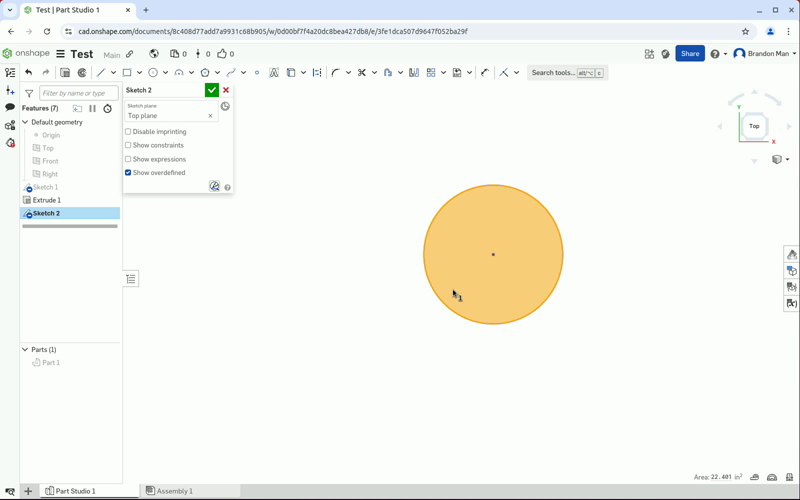
scroll(-6)
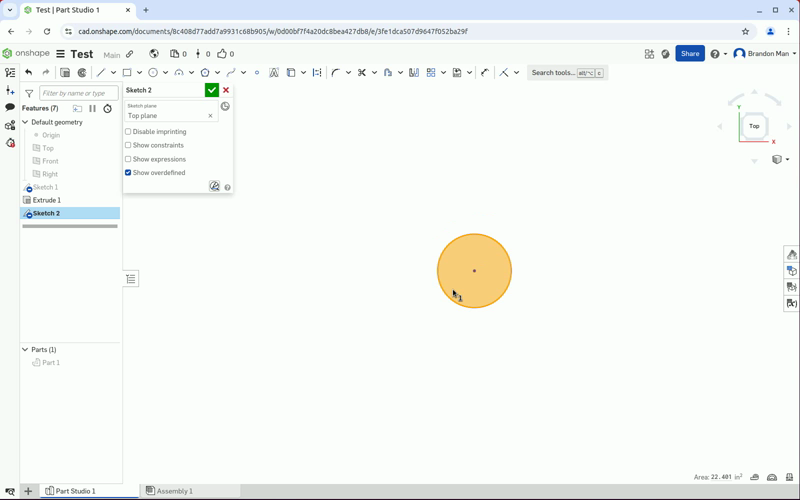
scroll(-6)
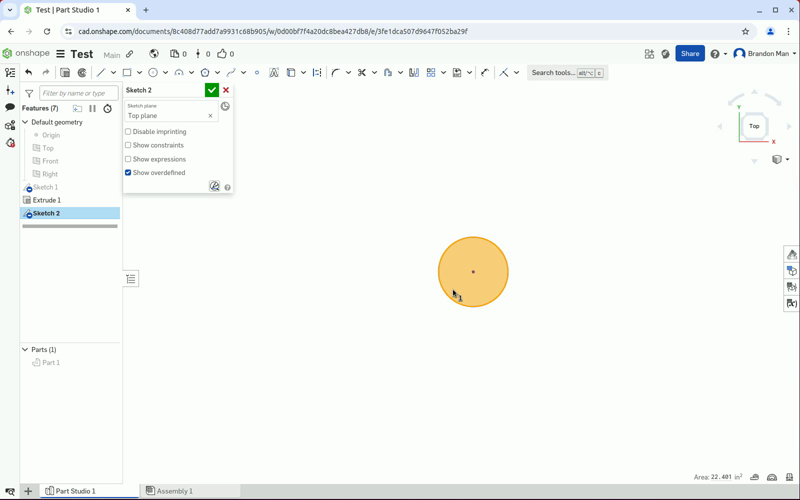
scroll(-6)
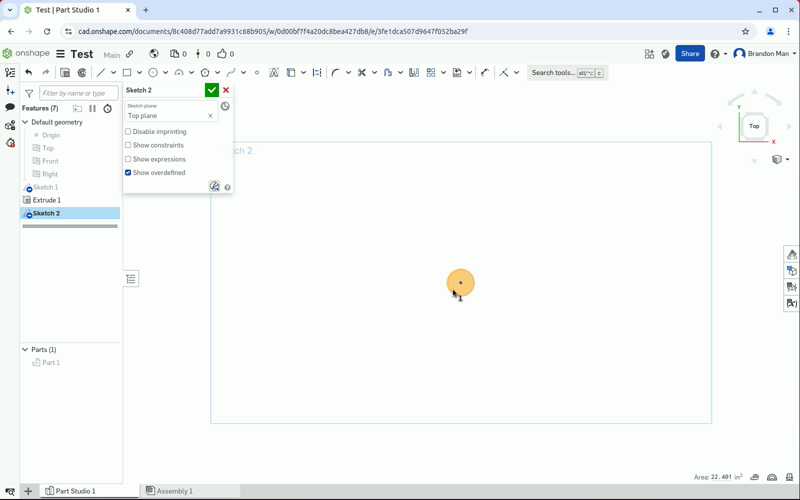
mouse_move(73, 352)
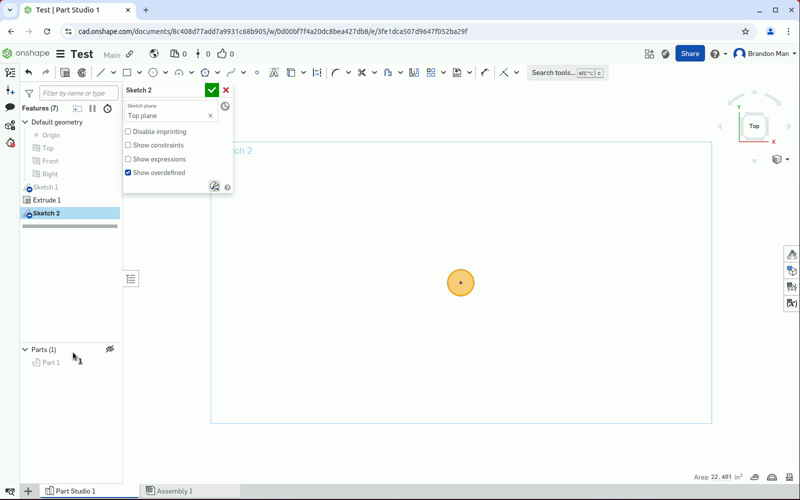
key(shift+y)
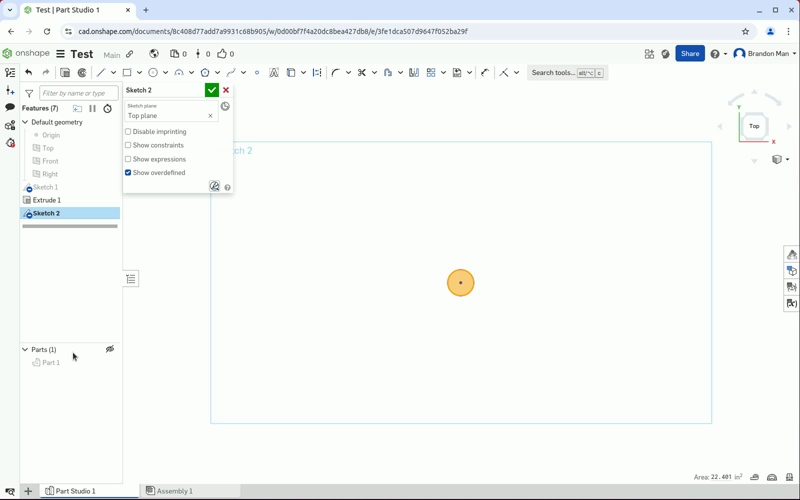
key(shift+e)
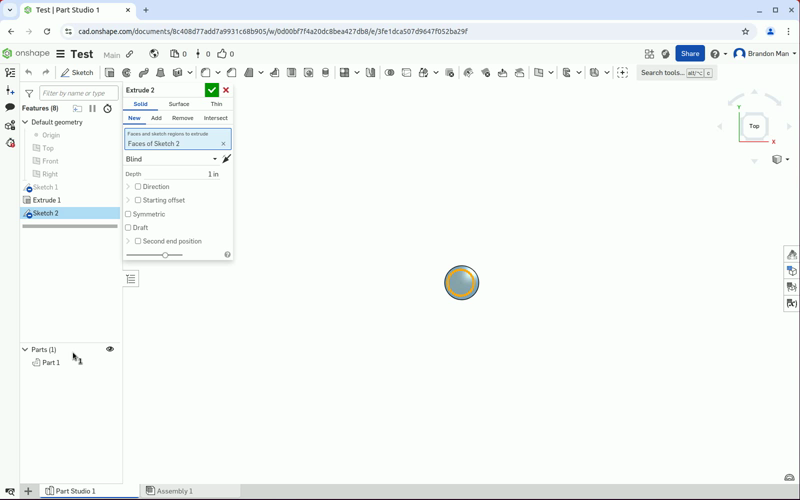
mouse_move(143, 106)
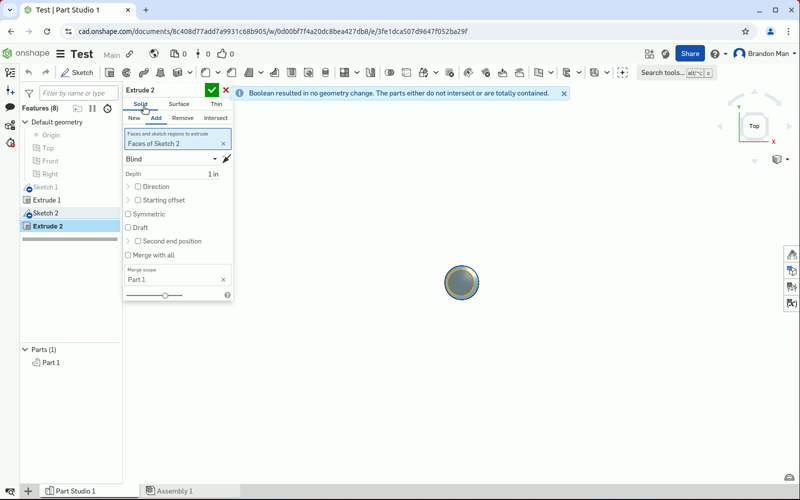
click(143, 106)
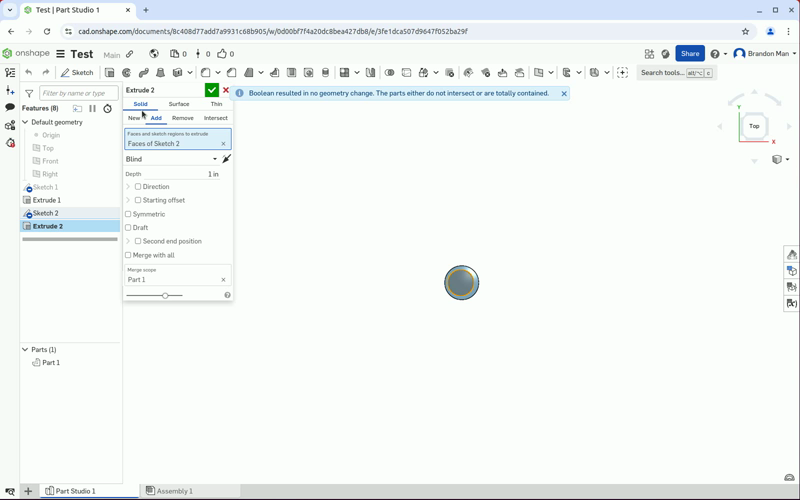
mouse_move(137, 120)
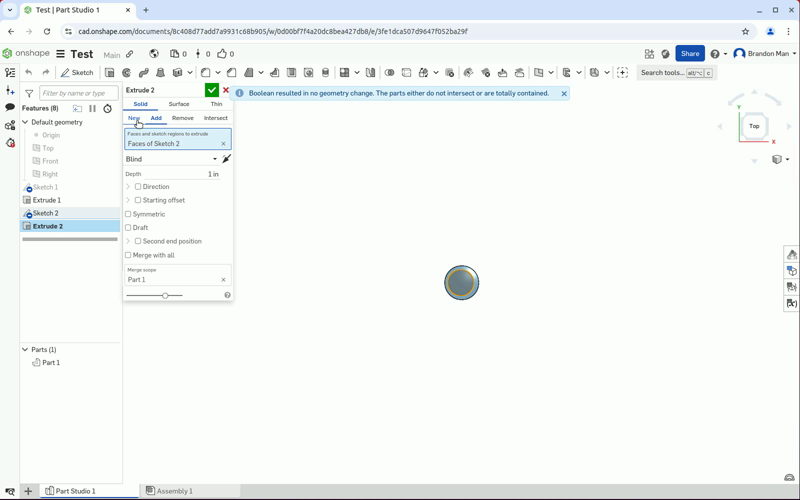
click(137, 120)
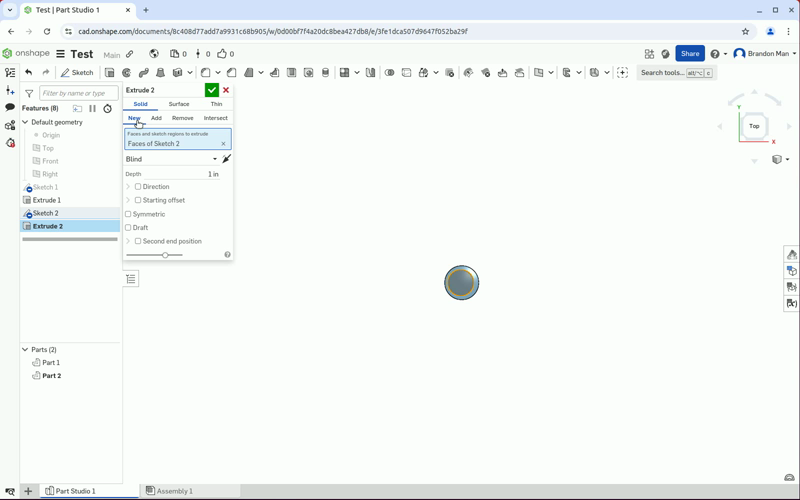
key(tab, 4)
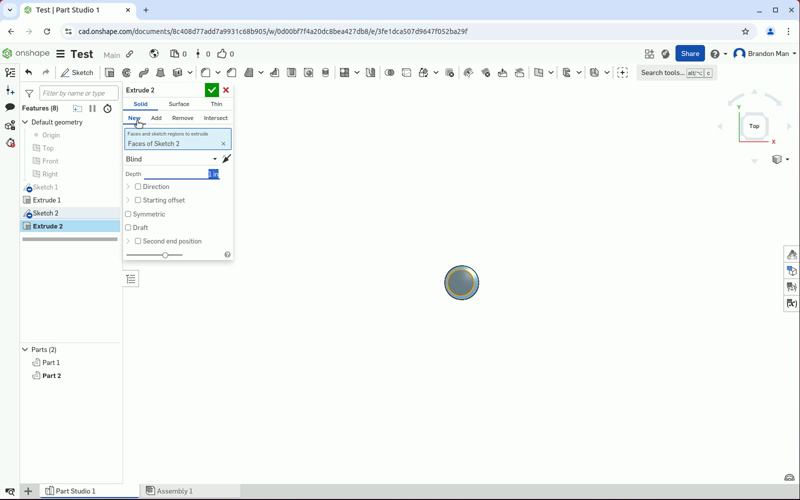
text(23.108)
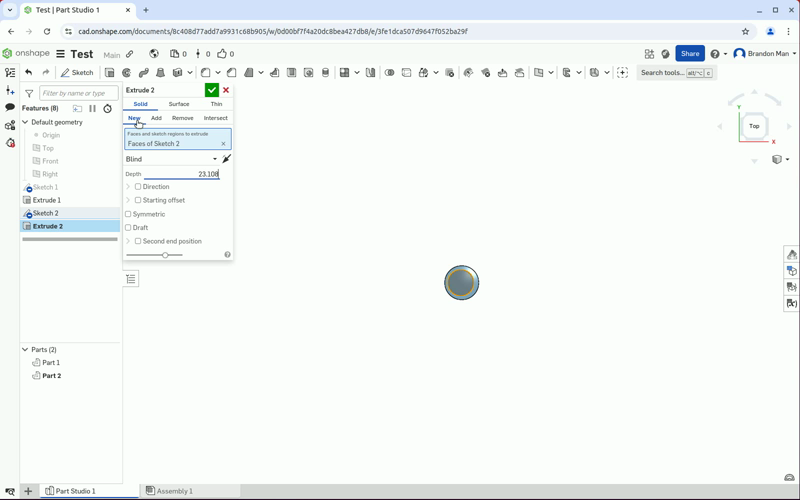
key(enter)
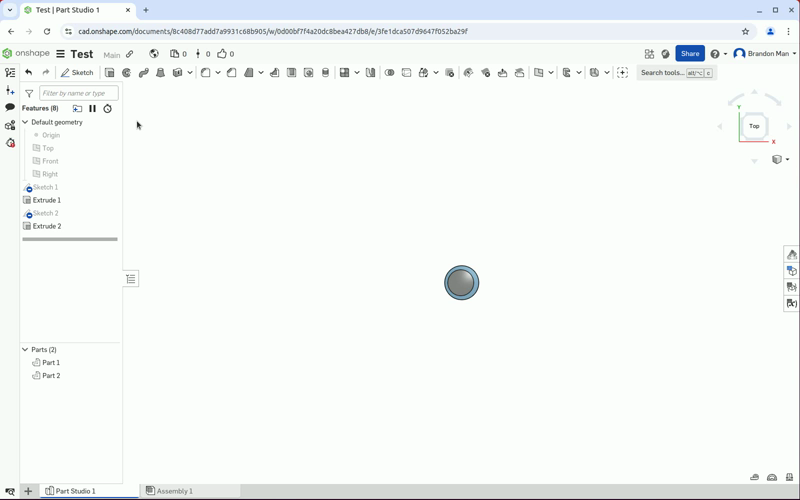
key(shift+h)
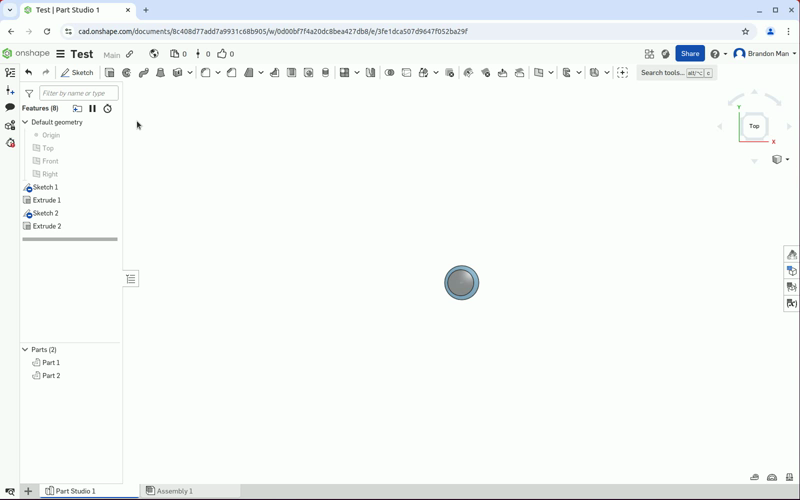
key(shift+h)
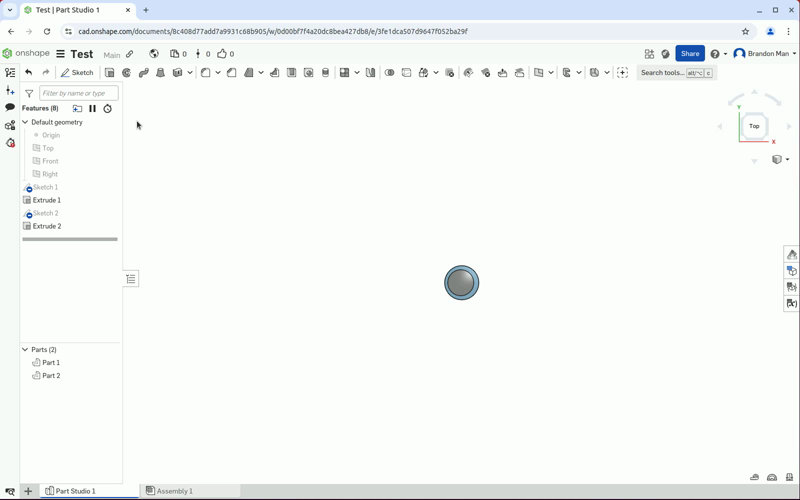
mouse_move(73, 189)
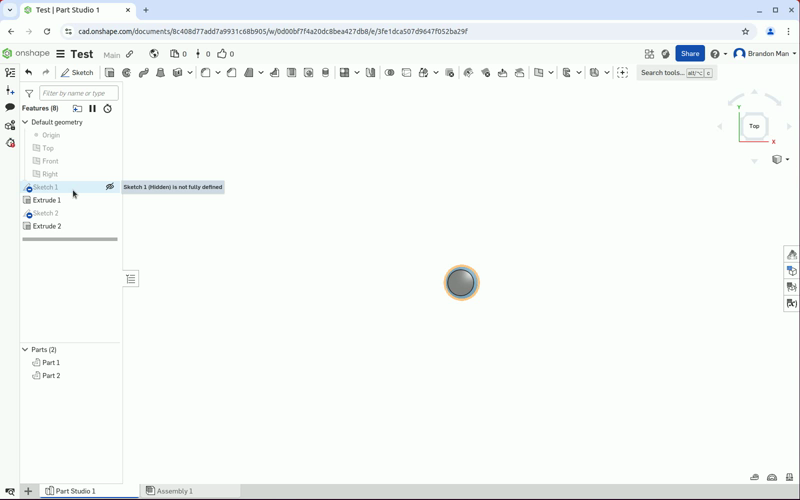
click(73, 189)
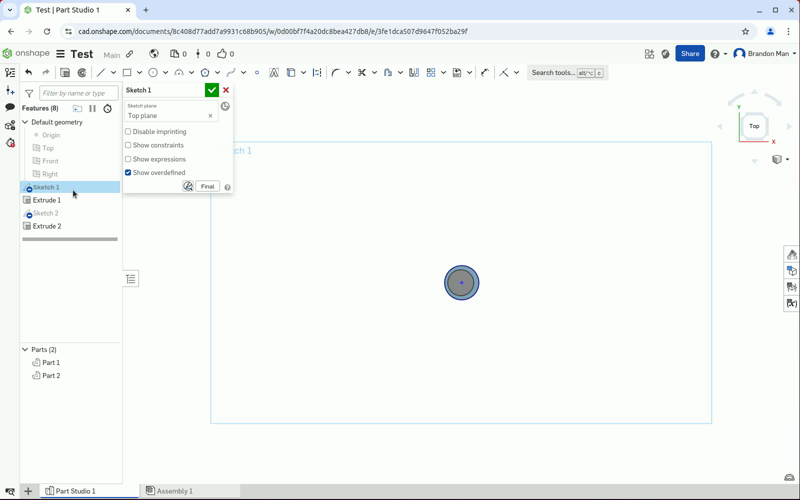
mouse_move(229, 92)
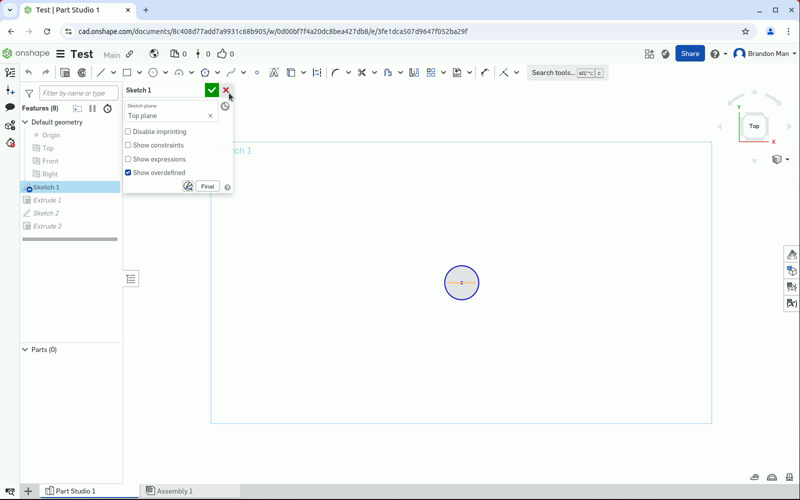
click(229, 92)
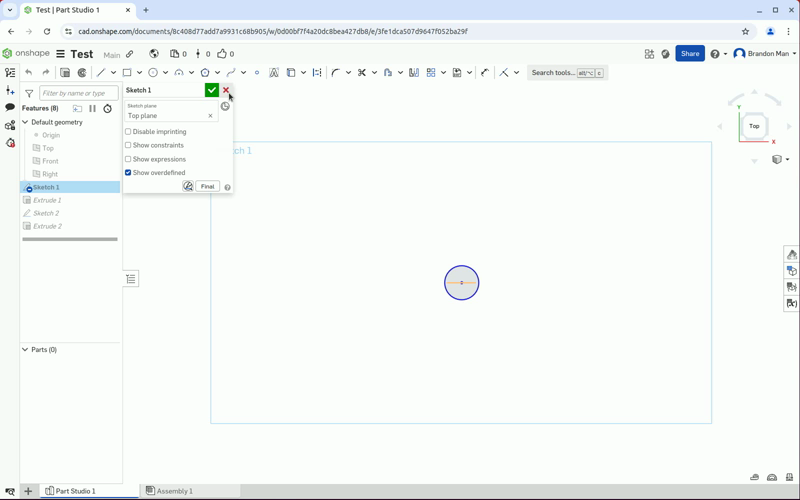
key(shift+s)
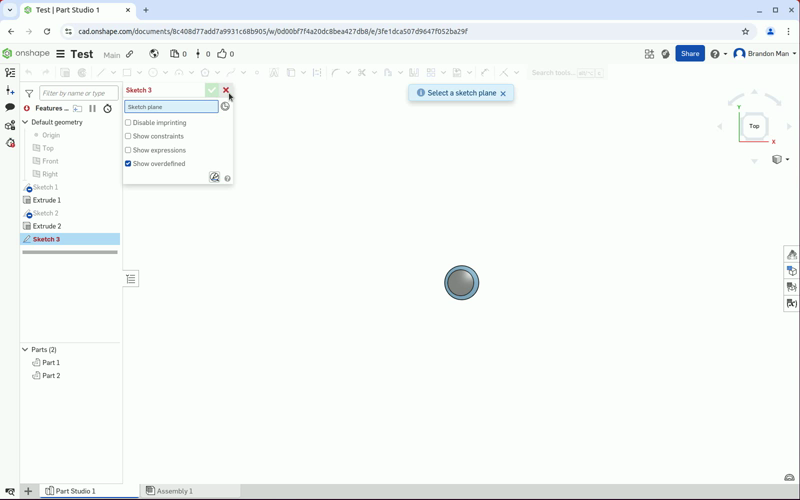
mouse_move(73, 150)
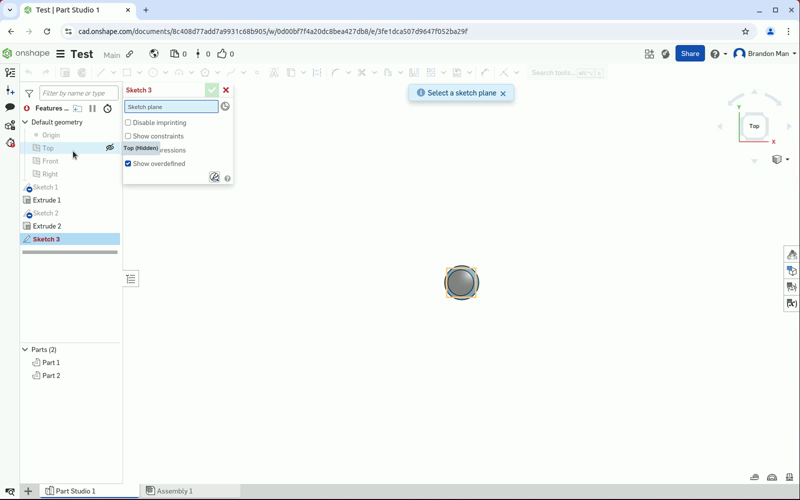
click(73, 150)
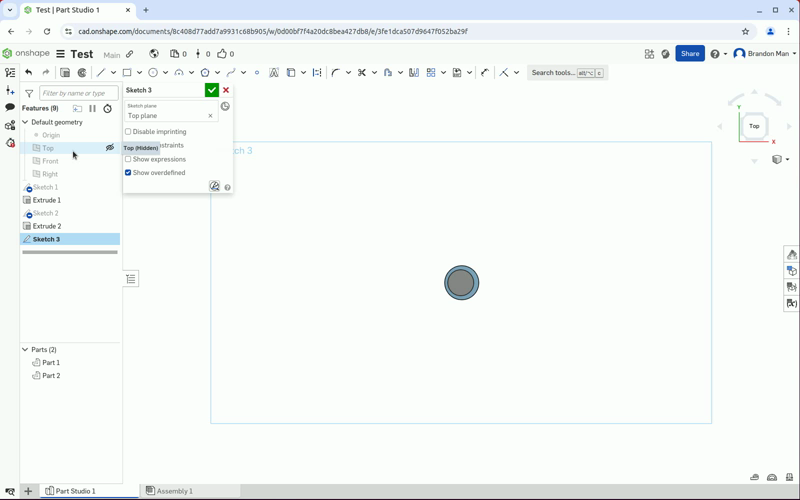
mouse_move(73, 352)
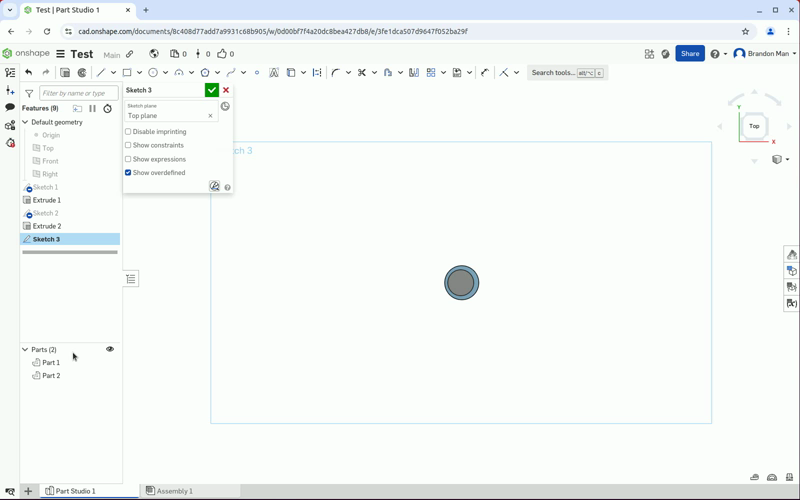
key(y)
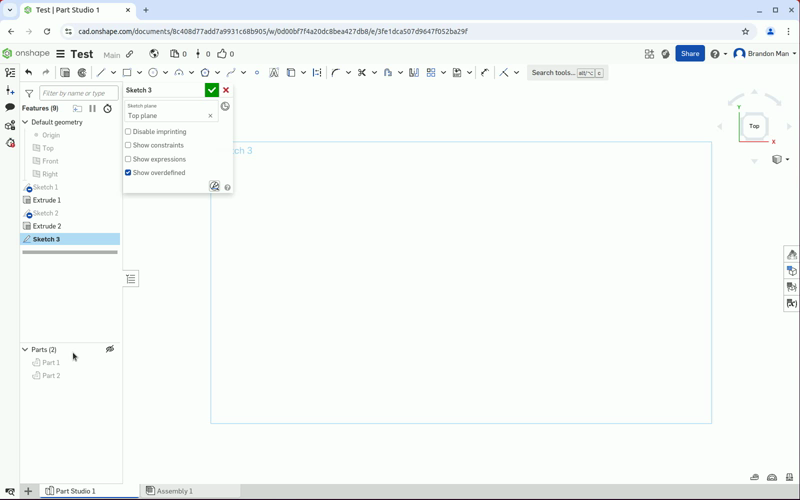
key(c)
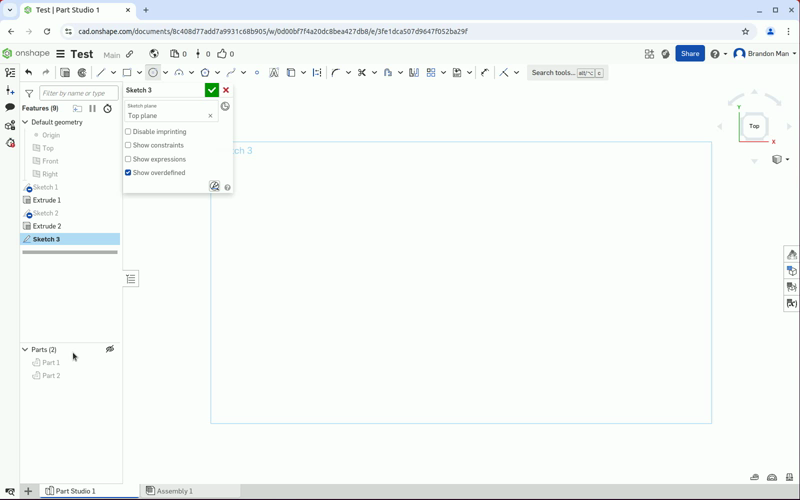
key_down(shift)
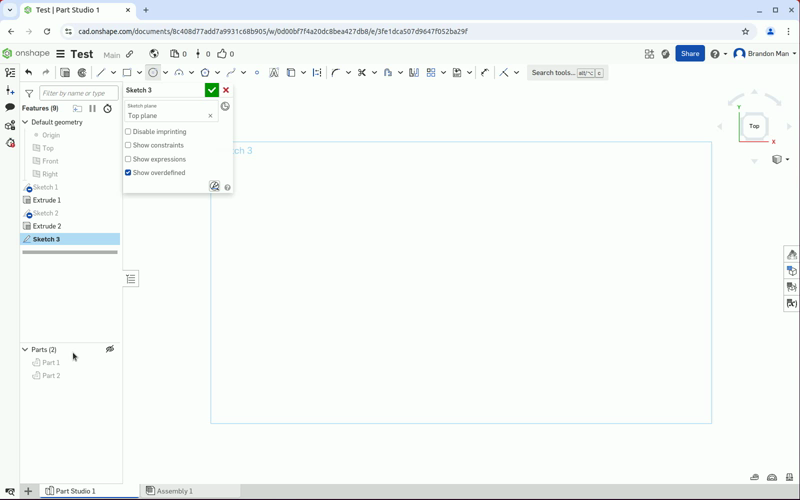
mouse_move(461, 282)
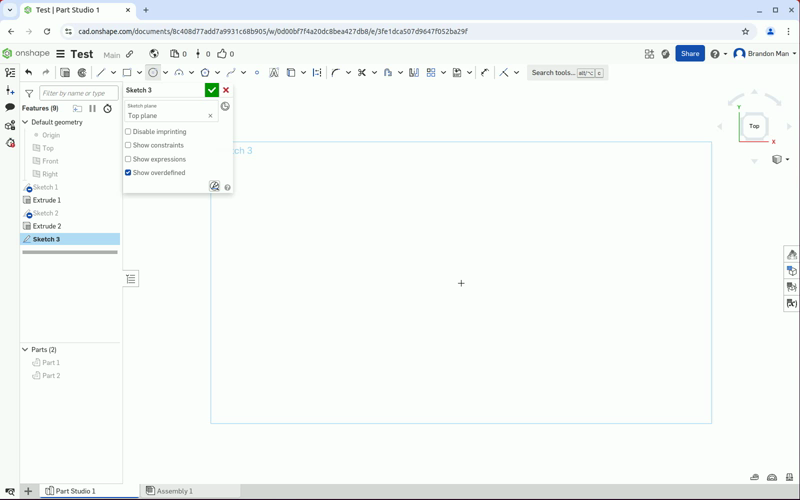
click(461, 282)
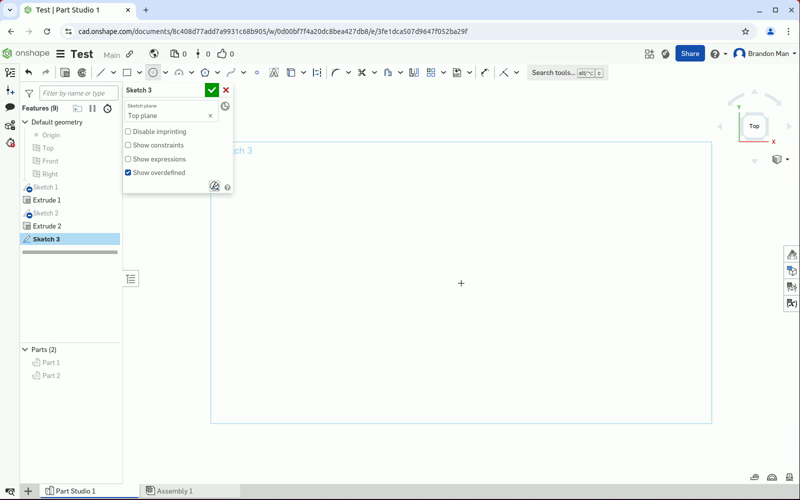
key_up(shift)
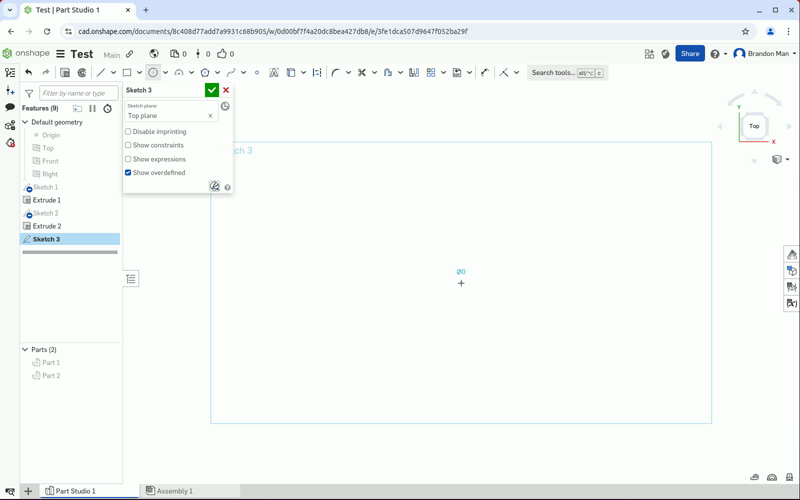
mouse_move(480, 282)
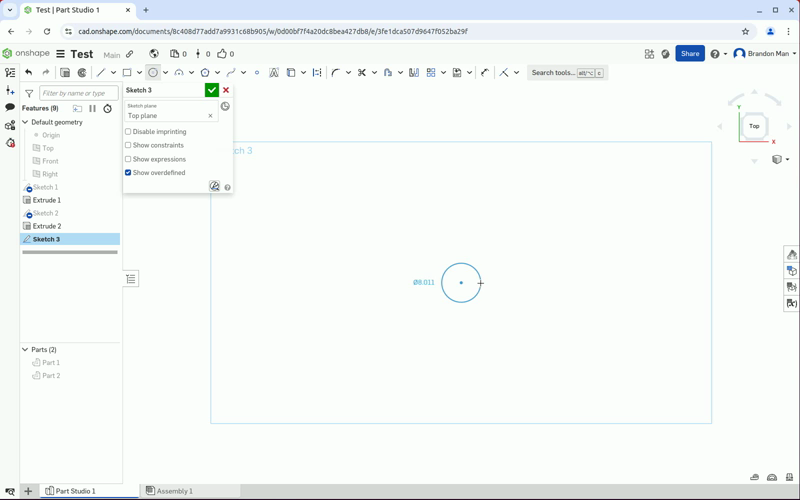
click(480, 282)
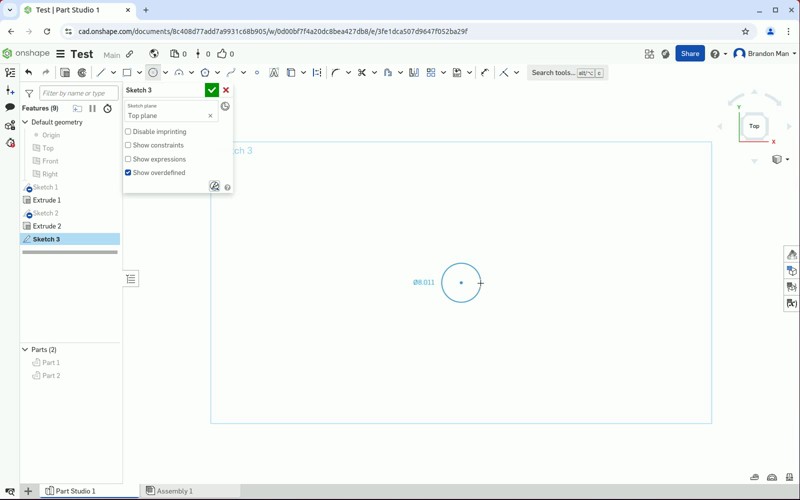
key(esc)
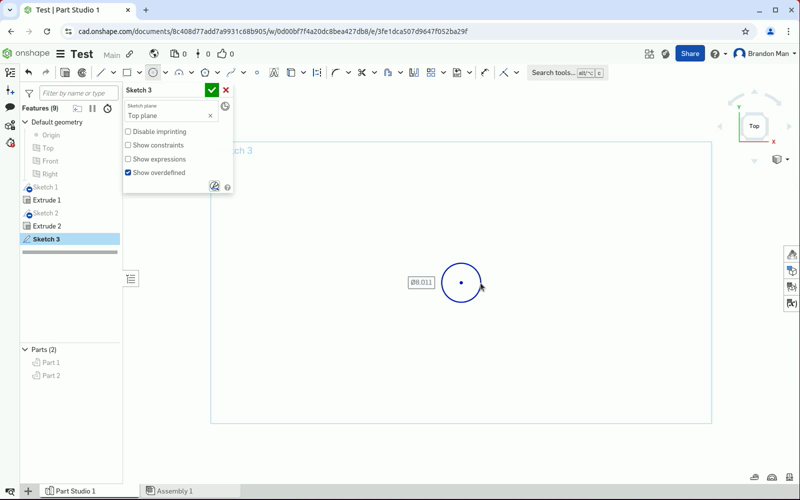
mouse_move(461, 294)
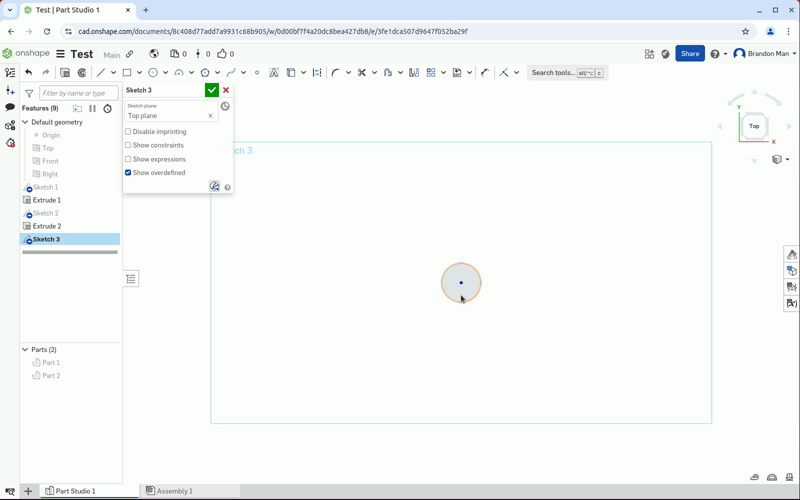
scroll(6)
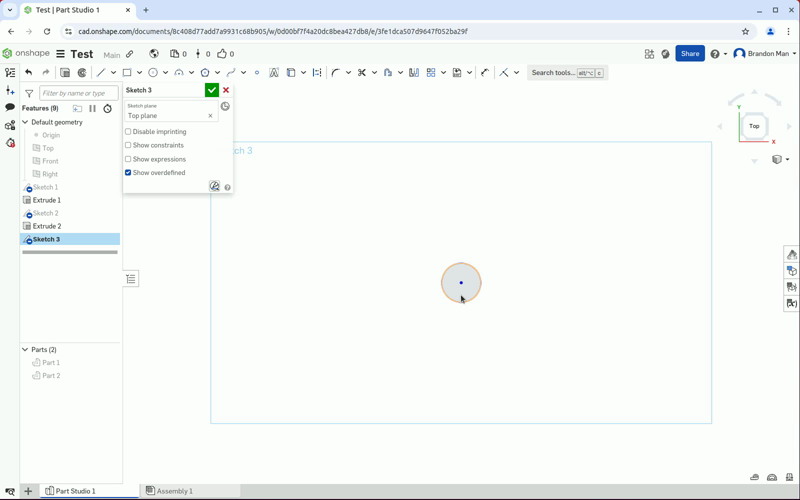
scroll(6)
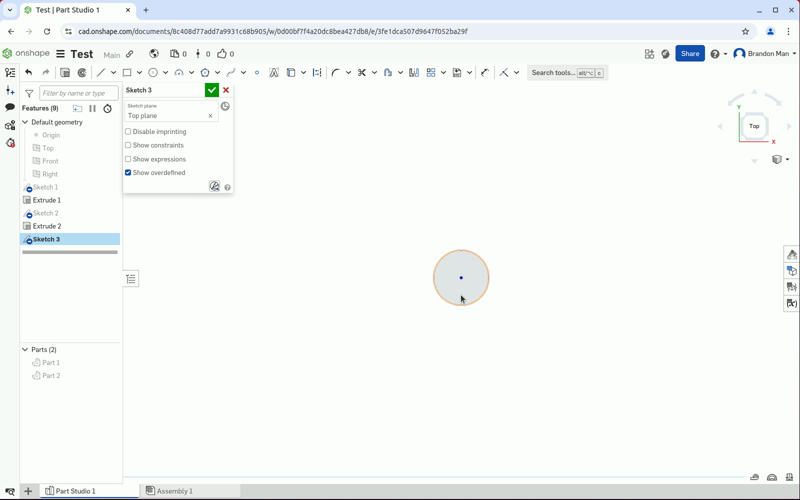
scroll(6)
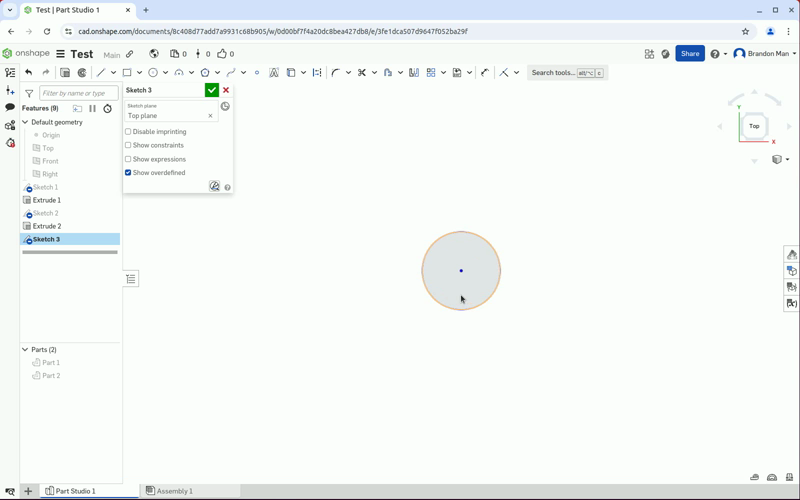
scroll(6)
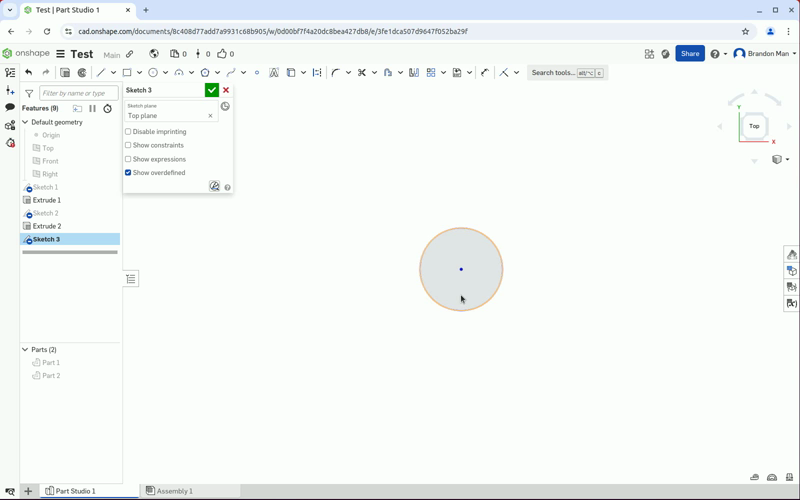
scroll(6)
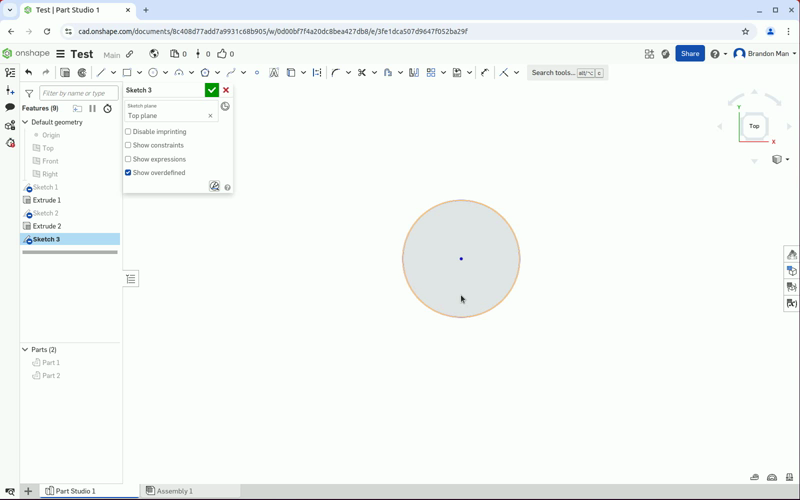
scroll(6)
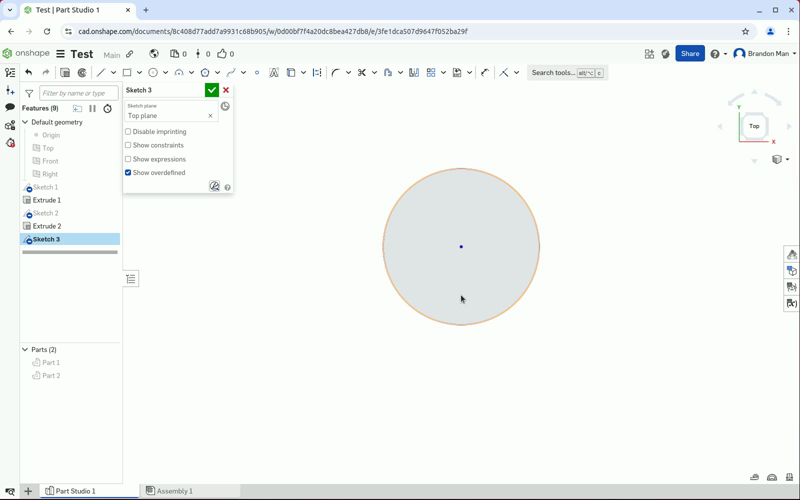
scroll(6)
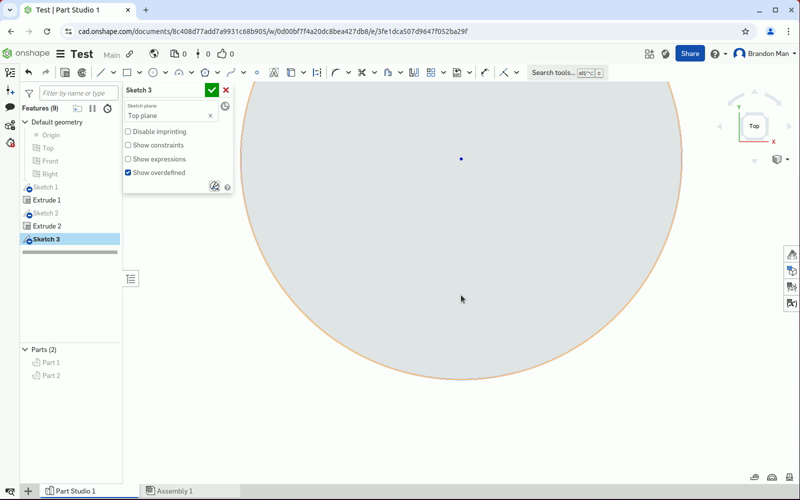
click(461, 294)
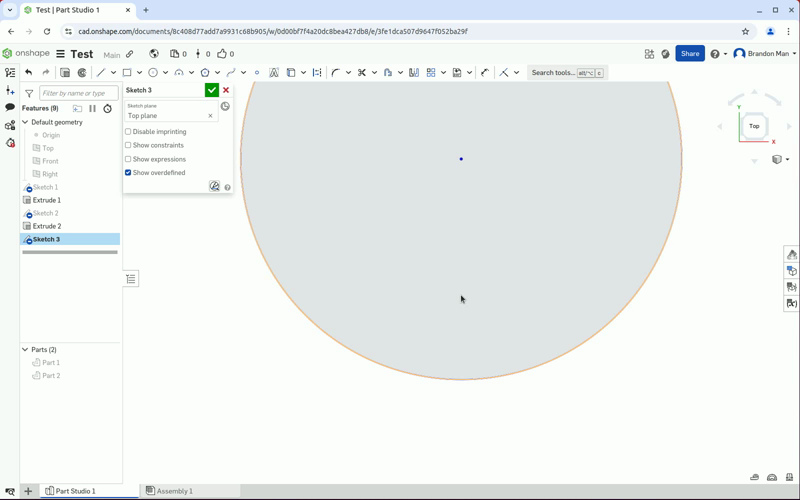
scroll(-6)
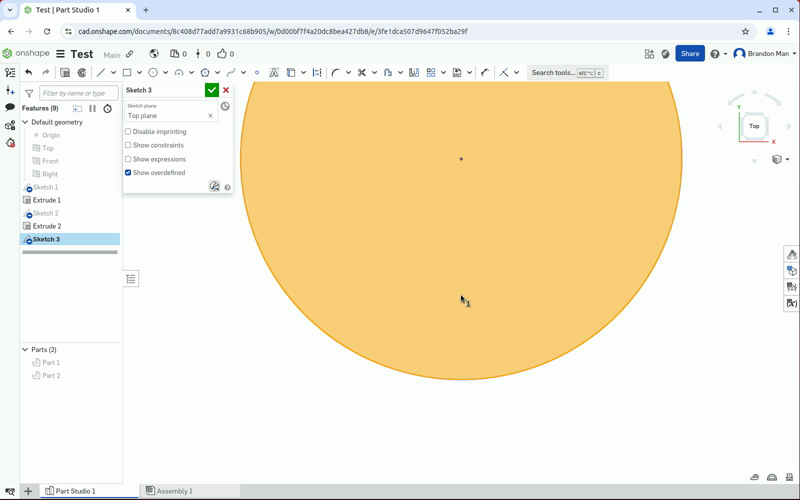
scroll(-6)
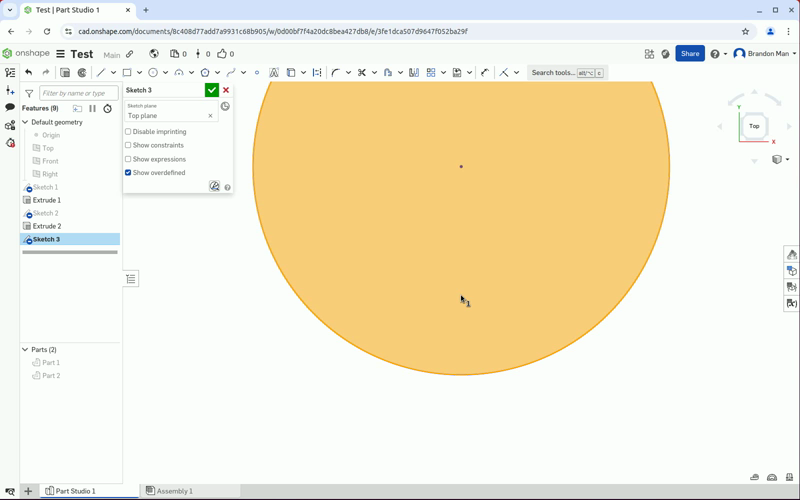
scroll(-6)
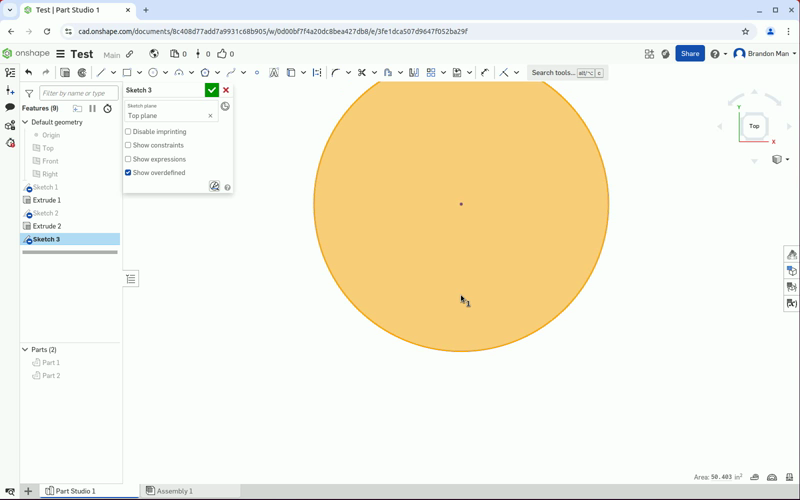
scroll(-6)
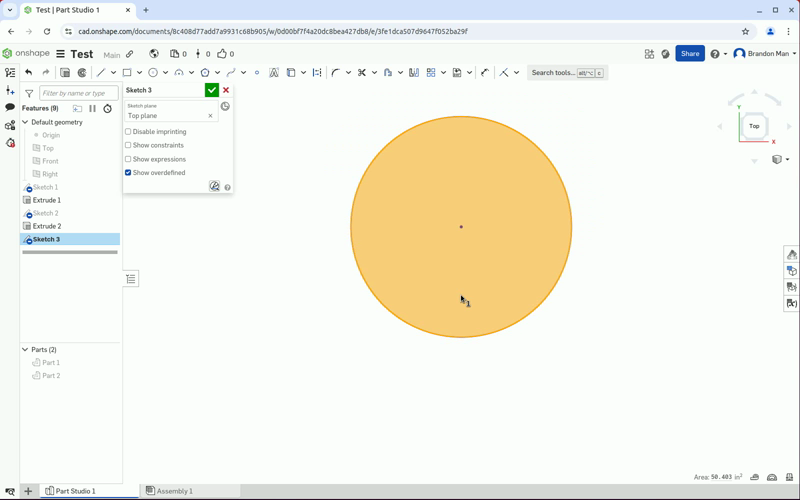
scroll(-6)
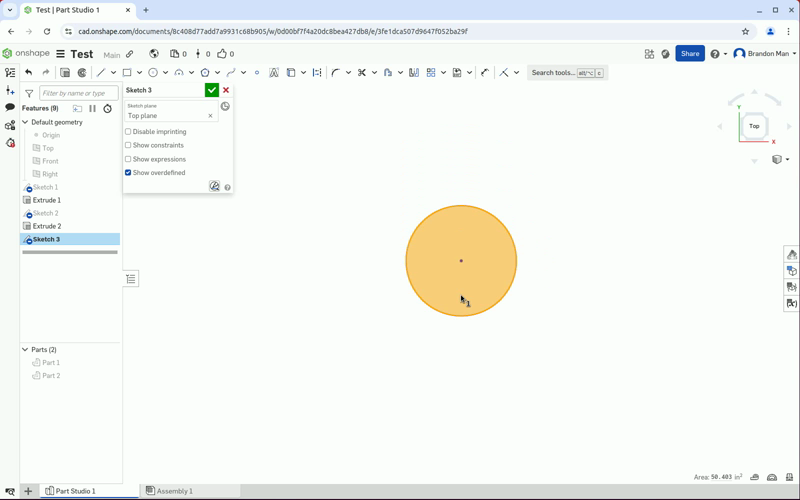
scroll(-6)
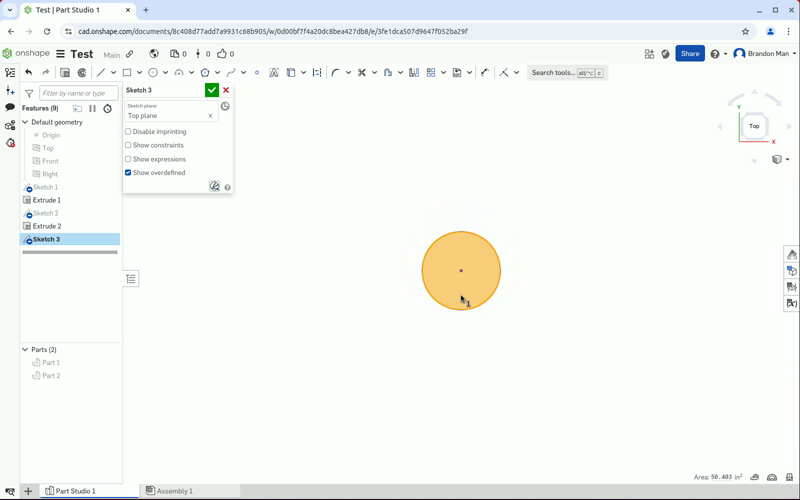
scroll(-6)
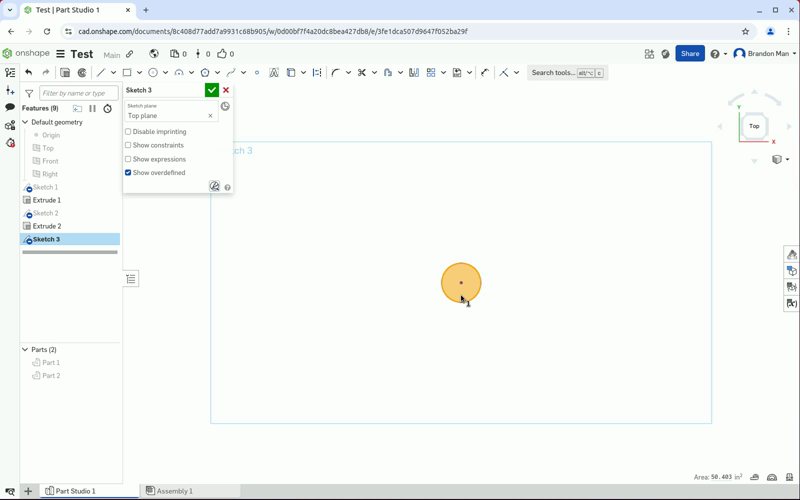
mouse_move(73, 352)
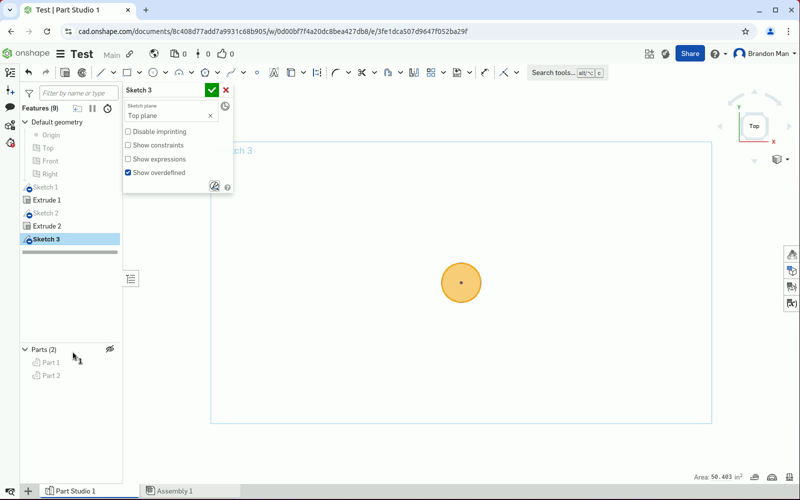
key(shift+y)
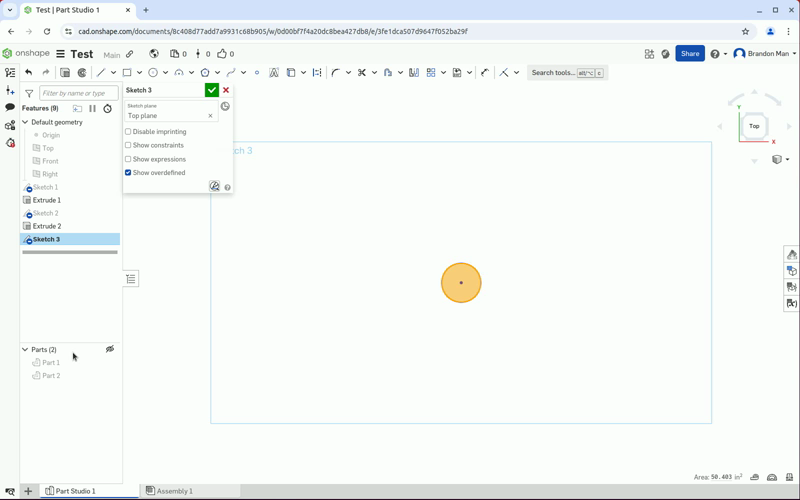
key(shift+e)
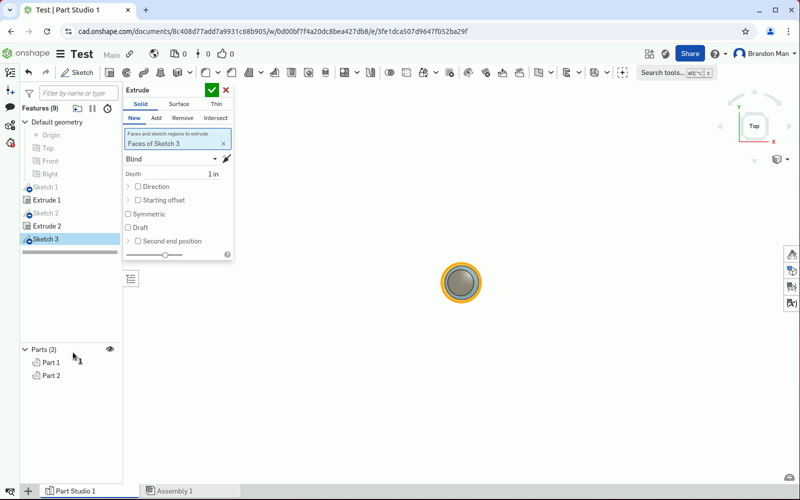
mouse_move(143, 106)
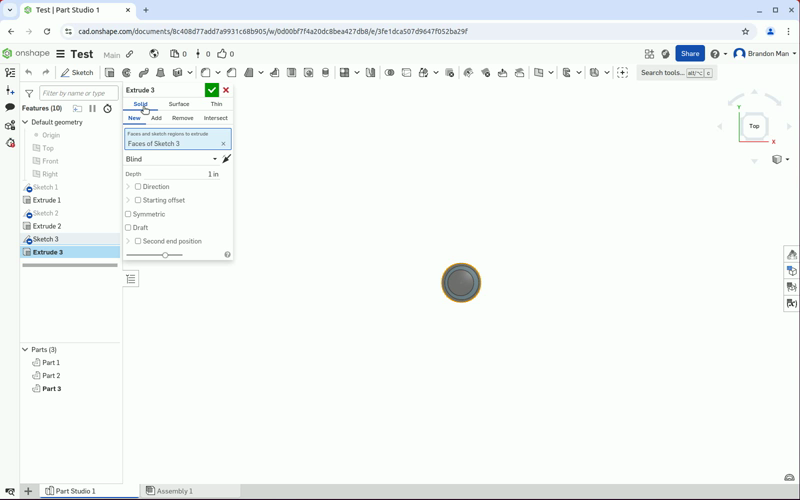
click(143, 106)
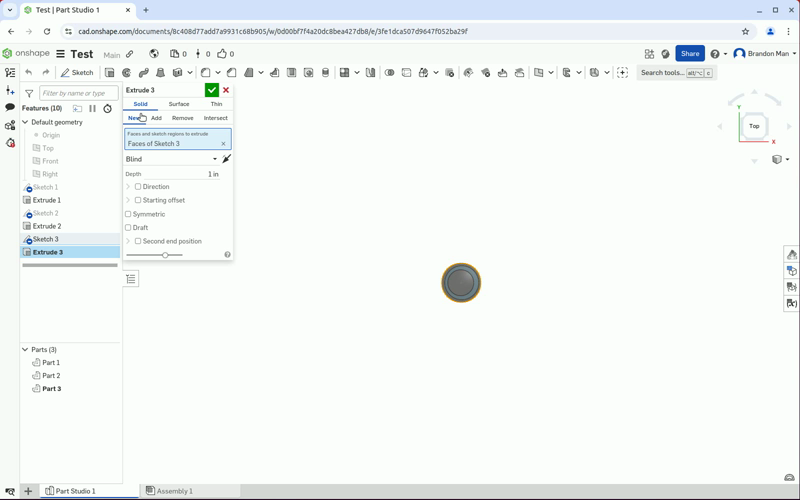
mouse_move(137, 120)
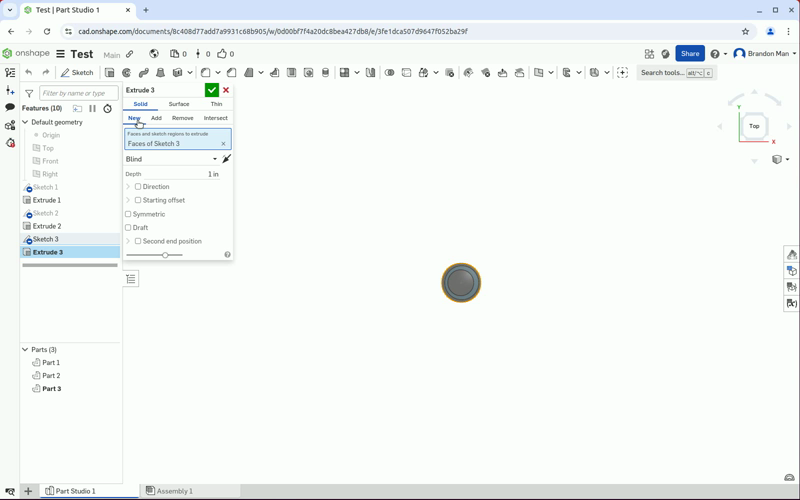
click(137, 120)
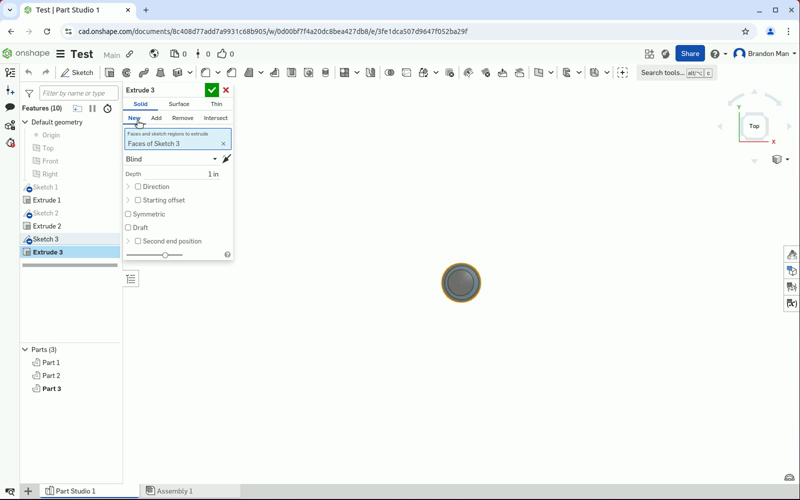
key(tab, 4)
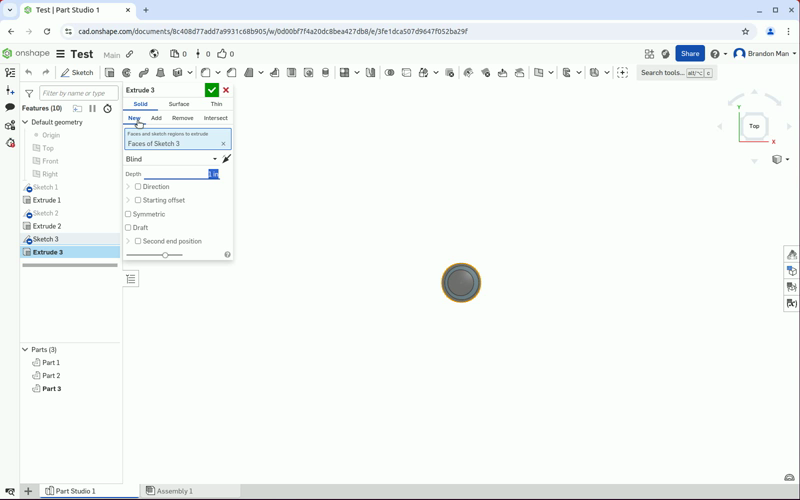
text(7.703)
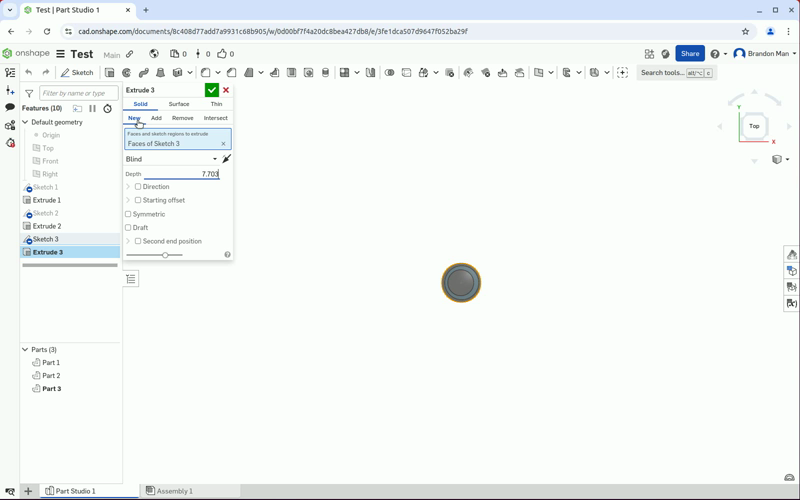
key(enter)
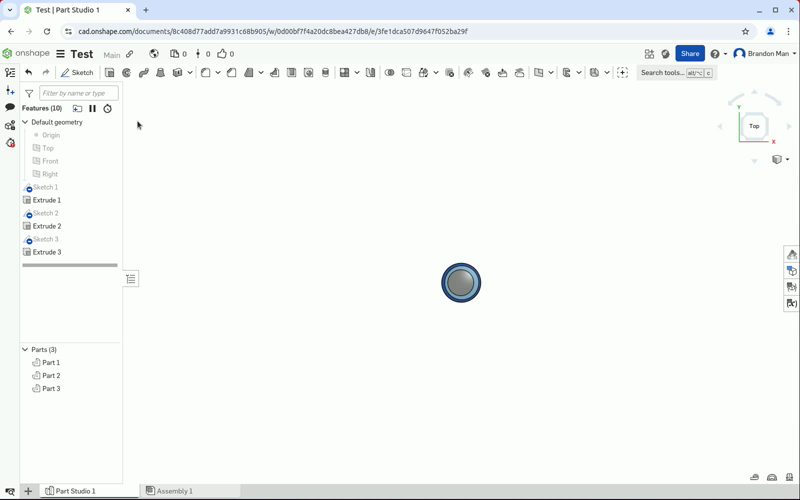
key(shift+h)
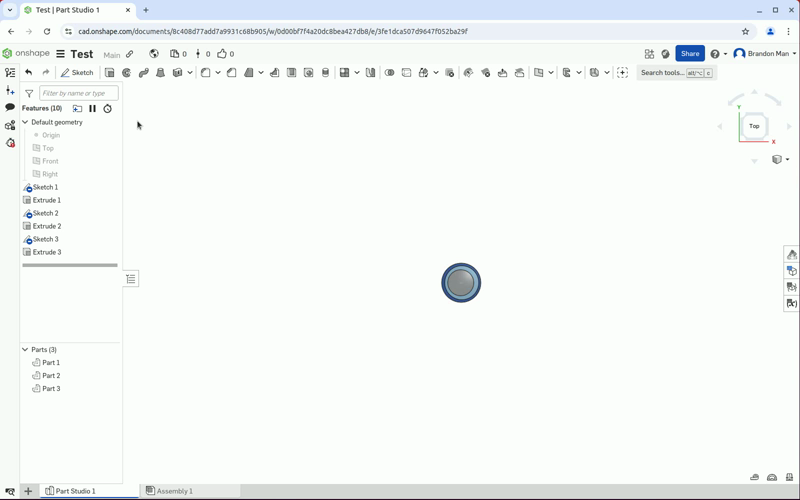
key(shift+h)
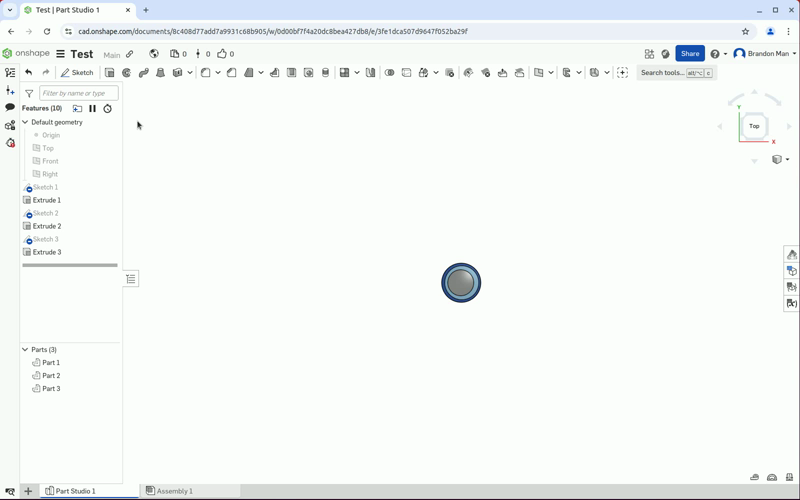
mouse_move(73, 189)
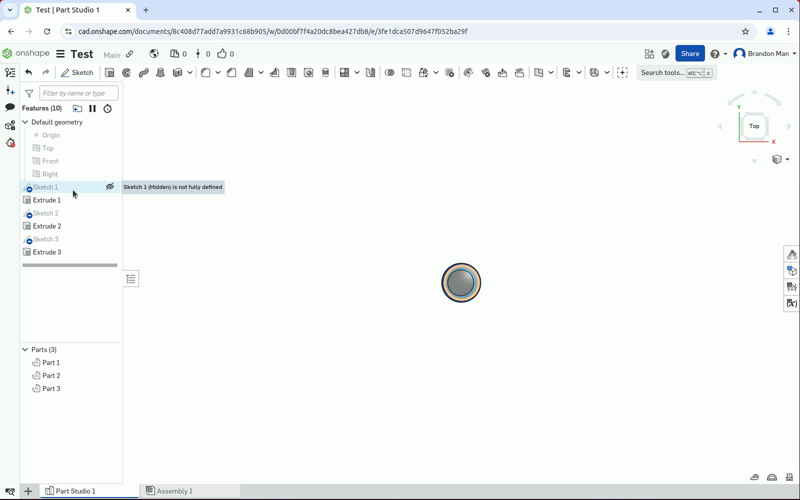
click(73, 189)
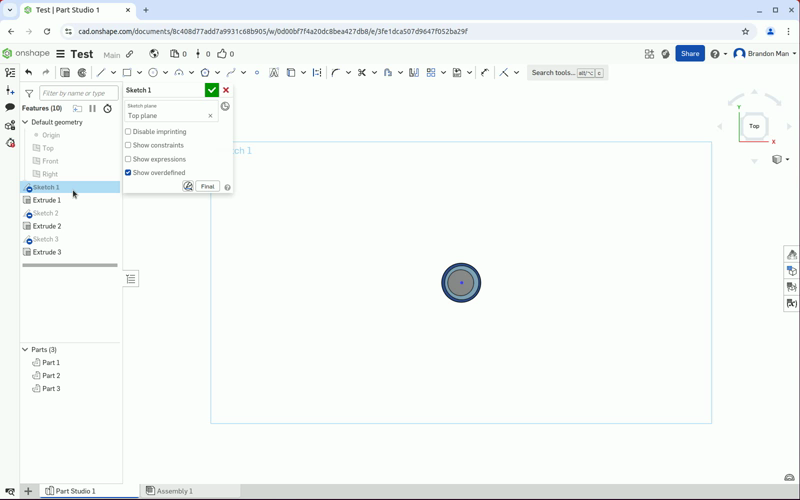
mouse_move(229, 92)
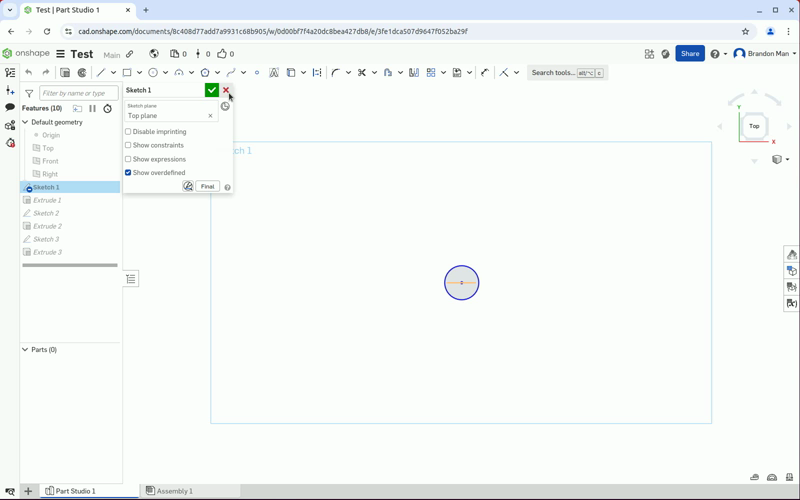
click(229, 92)
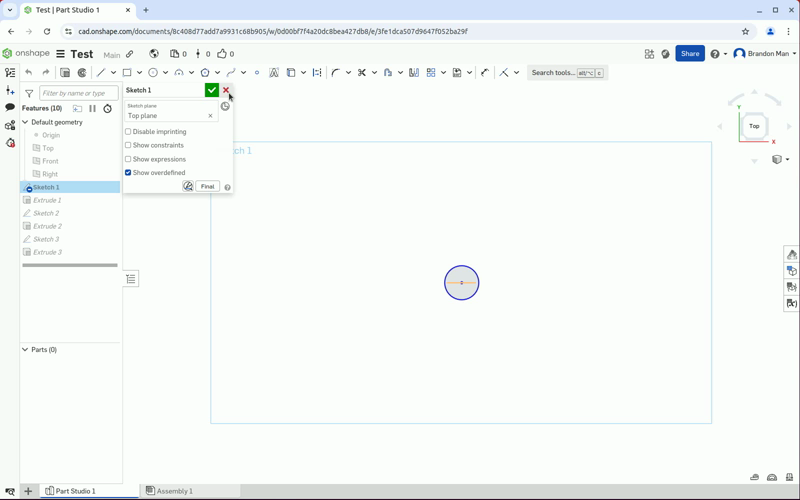
key(shift+s)
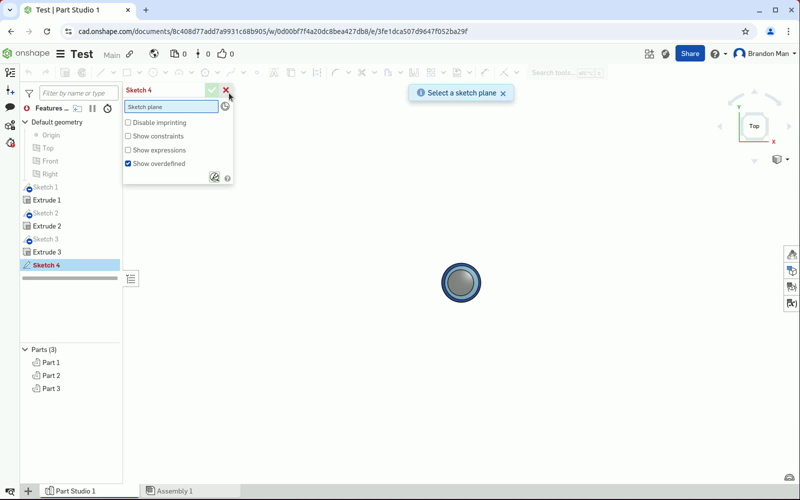
mouse_move(73, 150)
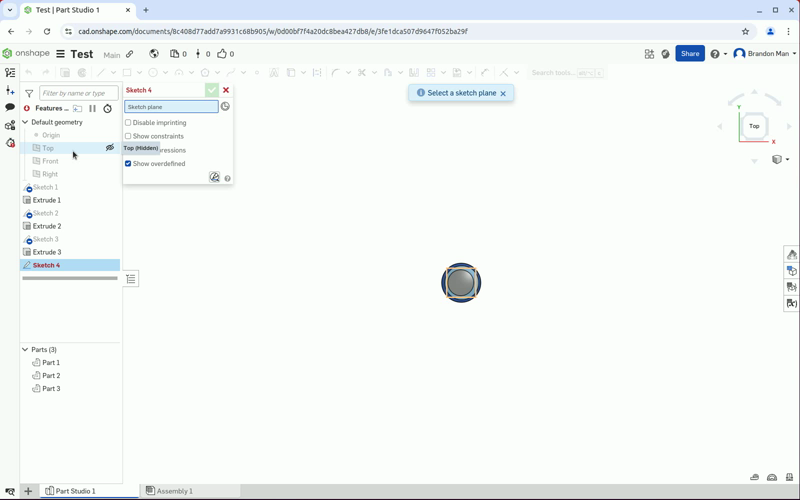
click(73, 150)
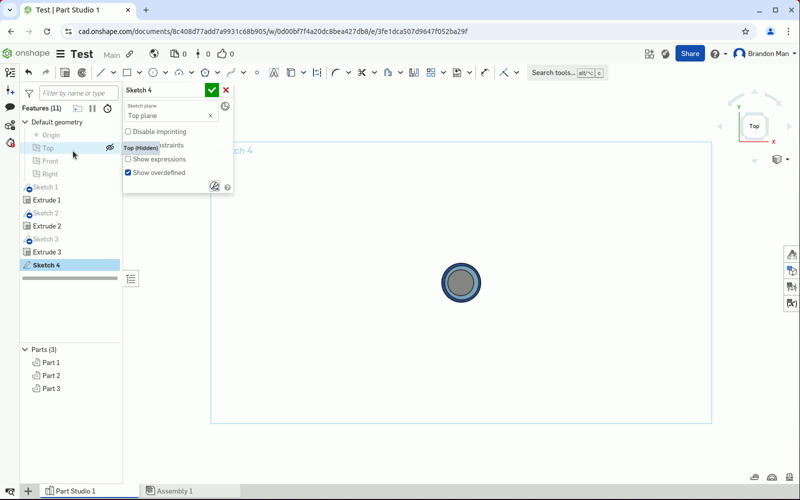
mouse_move(73, 352)
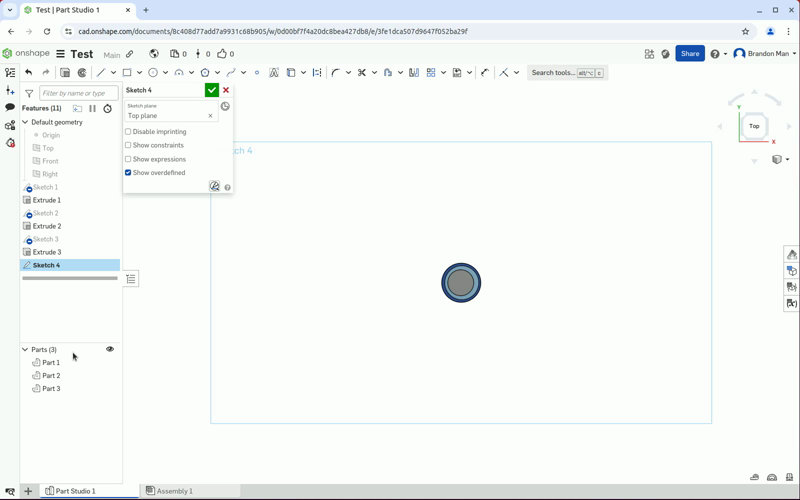
key(y)
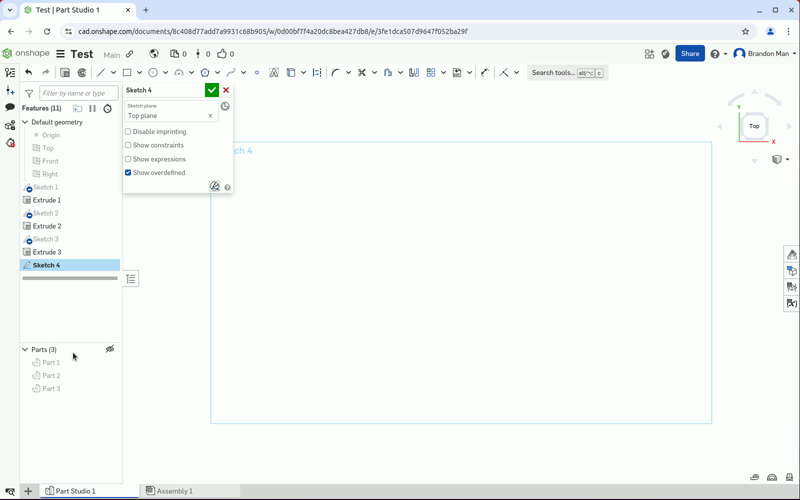
key(c)
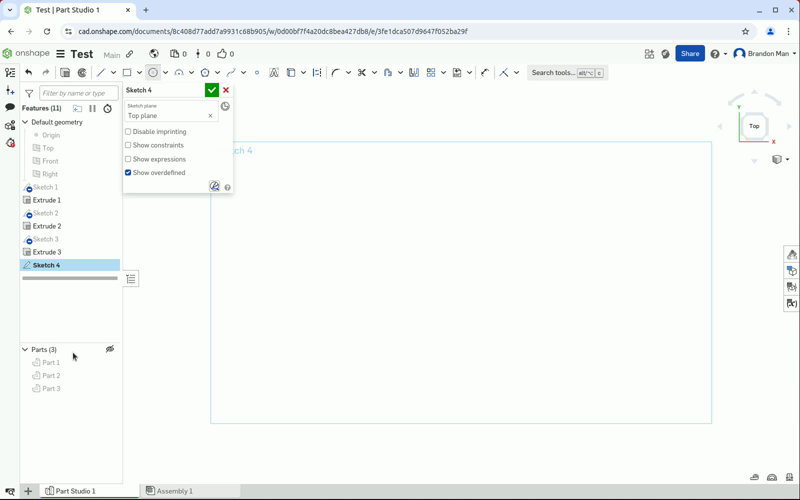
key_down(shift)
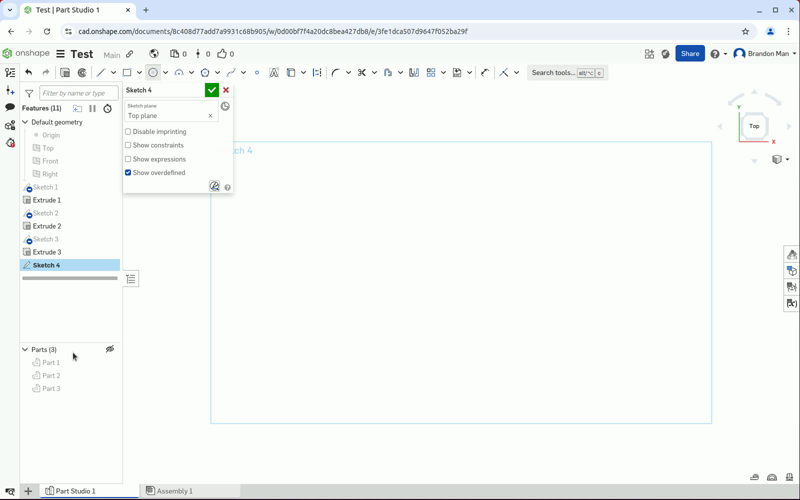
mouse_move(461, 282)
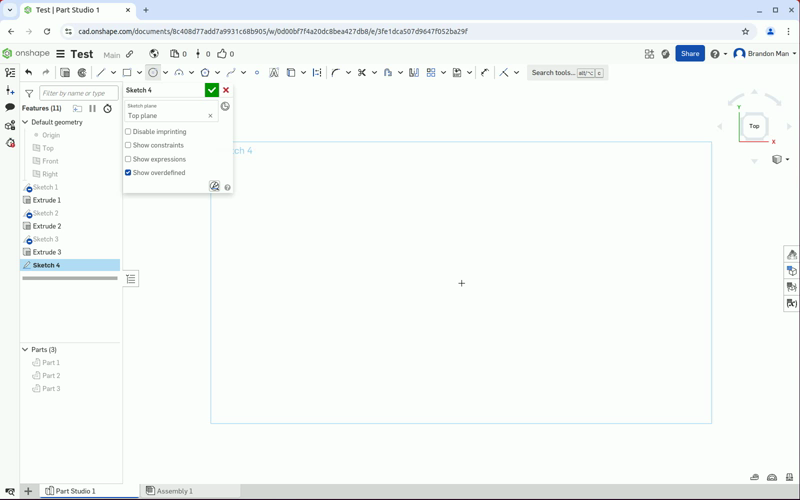
click(461, 282)
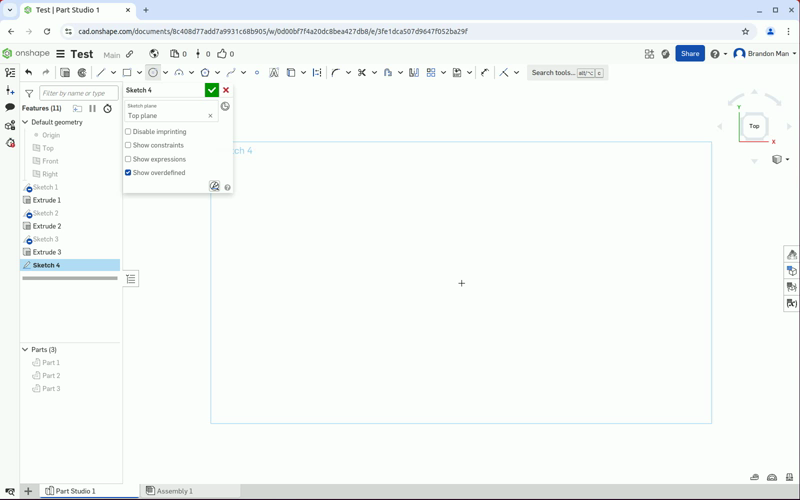
key_up(shift)
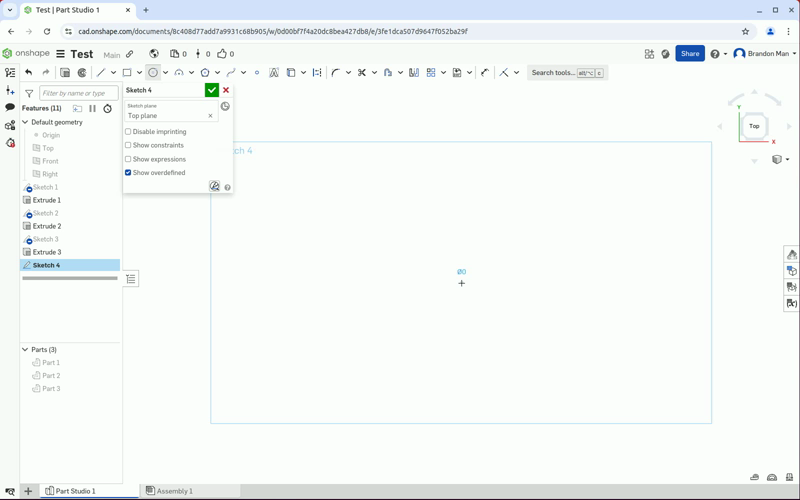
mouse_move(470, 282)
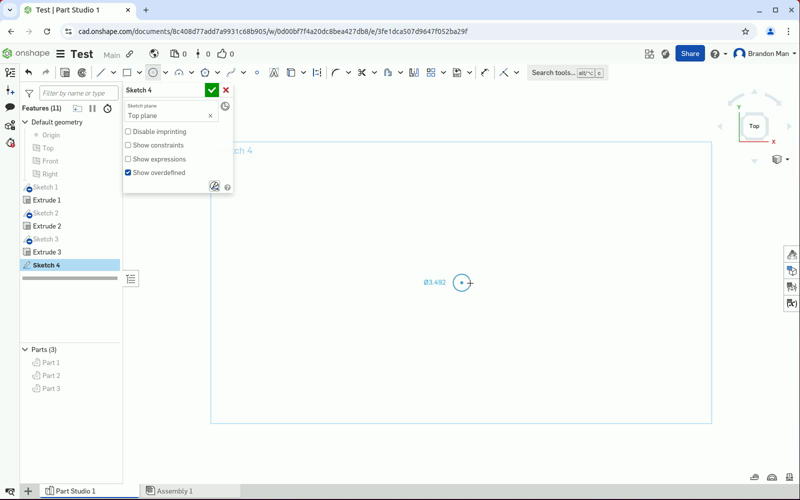
click(470, 282)
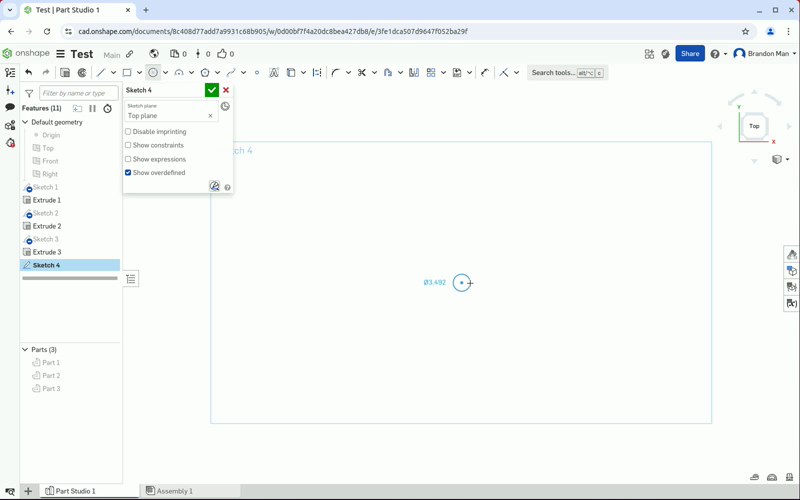
key(esc)
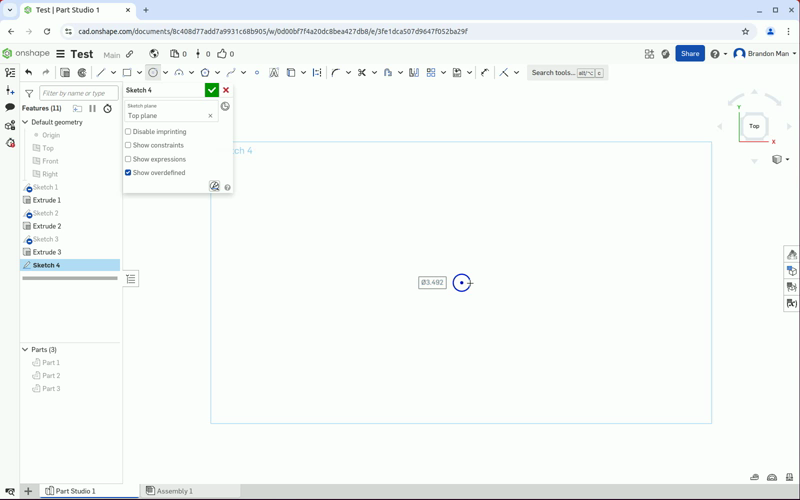
mouse_move(463, 287)
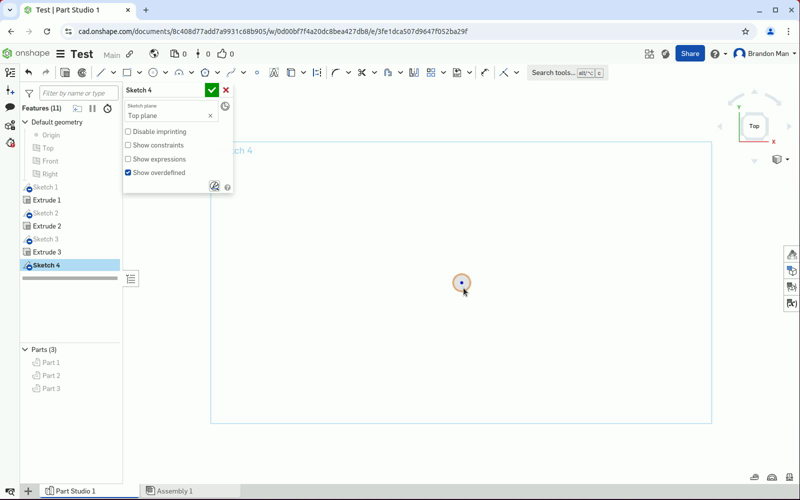
scroll(6)
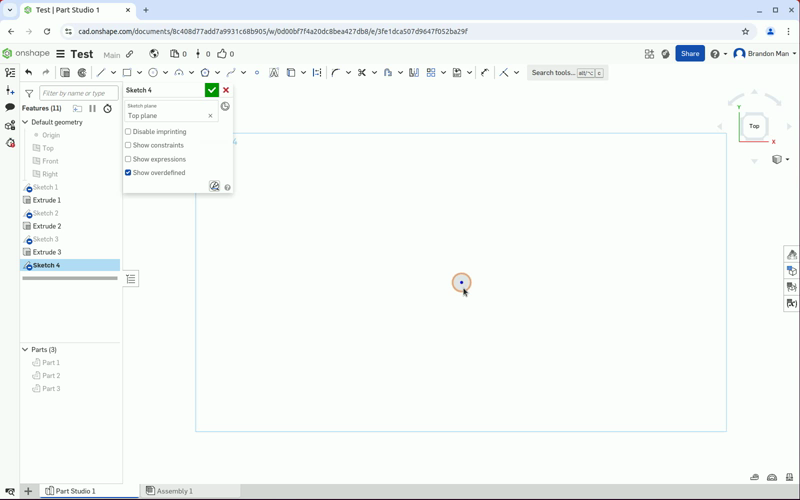
scroll(6)
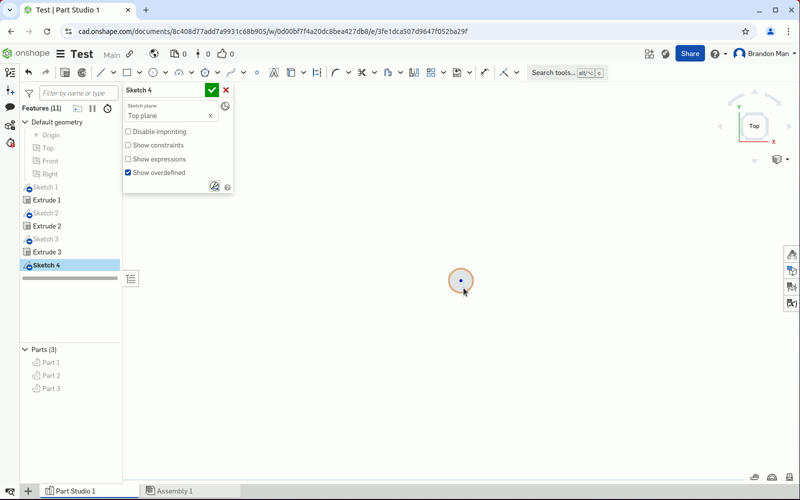
scroll(6)
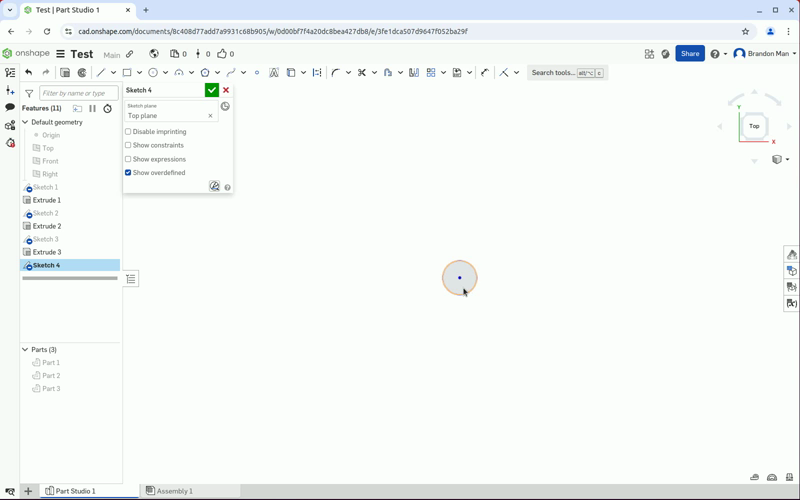
scroll(6)
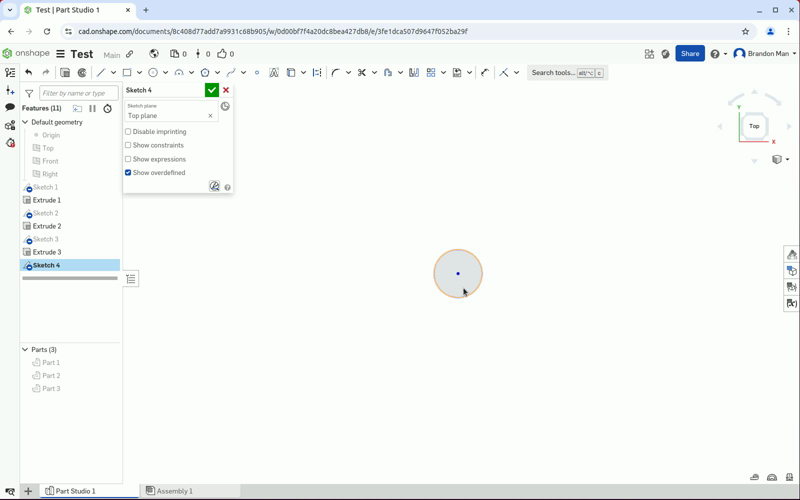
scroll(6)
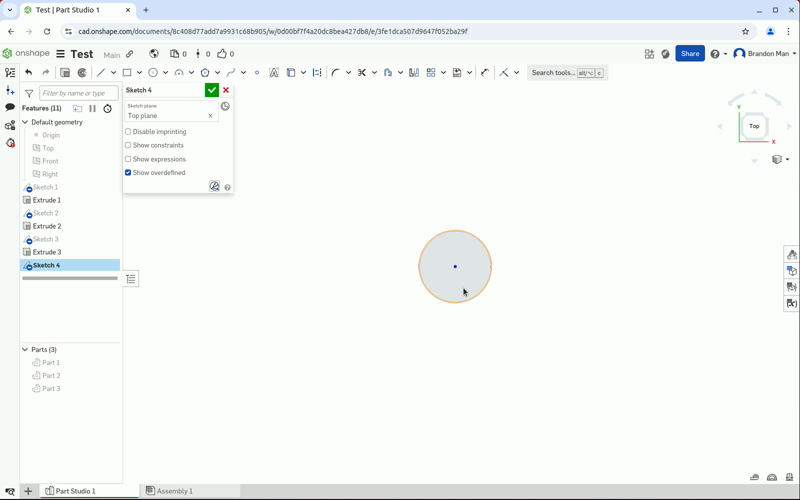
scroll(6)
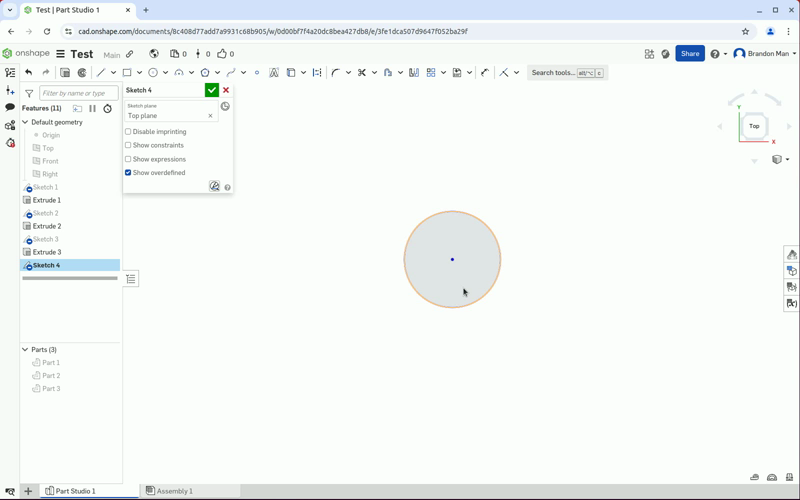
scroll(6)
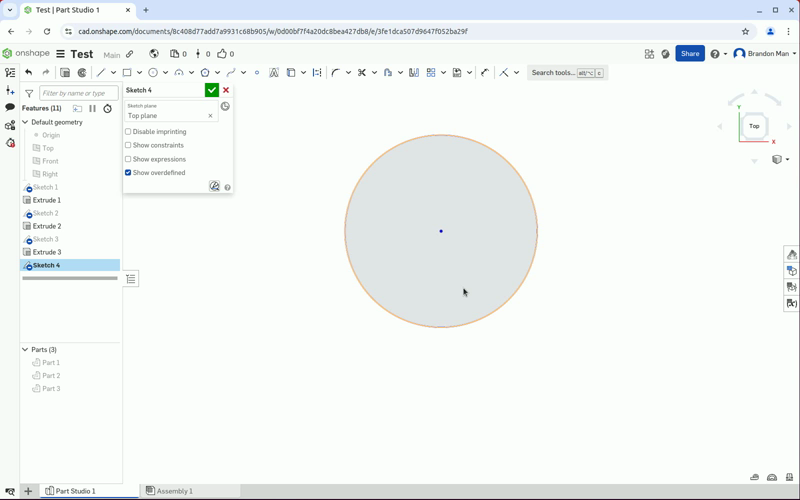
click(463, 287)
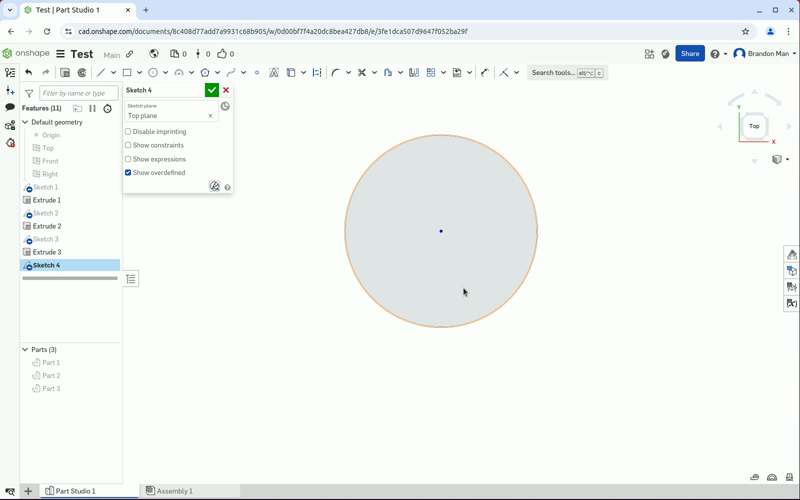
scroll(-6)
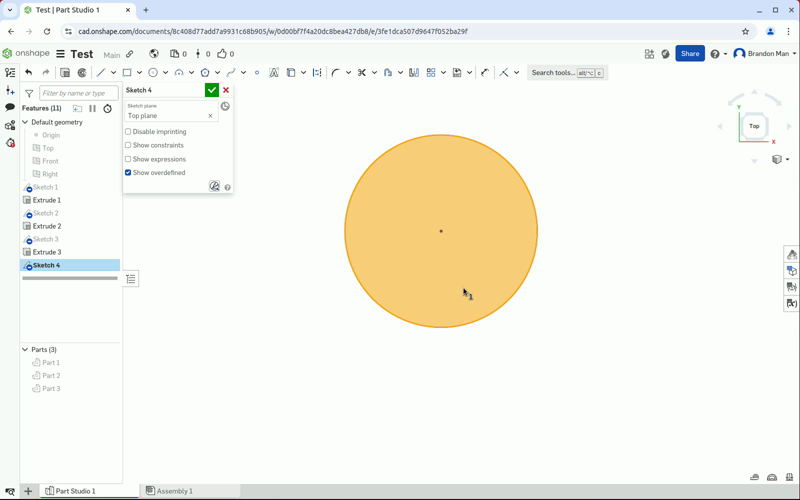
scroll(-6)
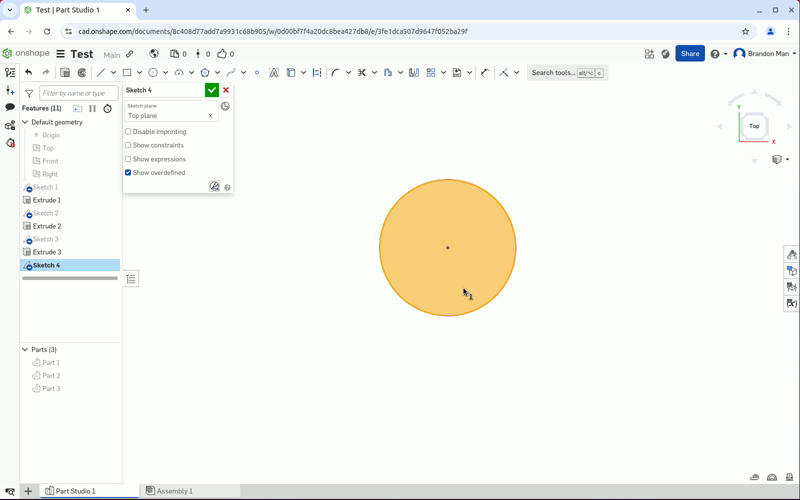
scroll(-6)
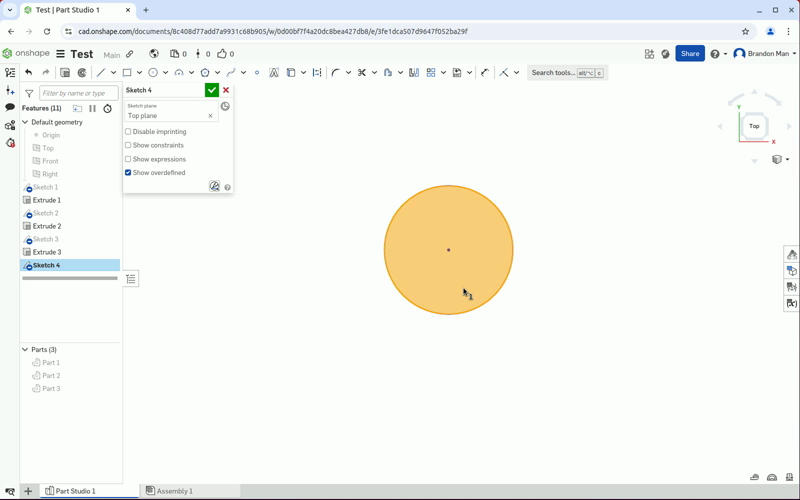
scroll(-6)
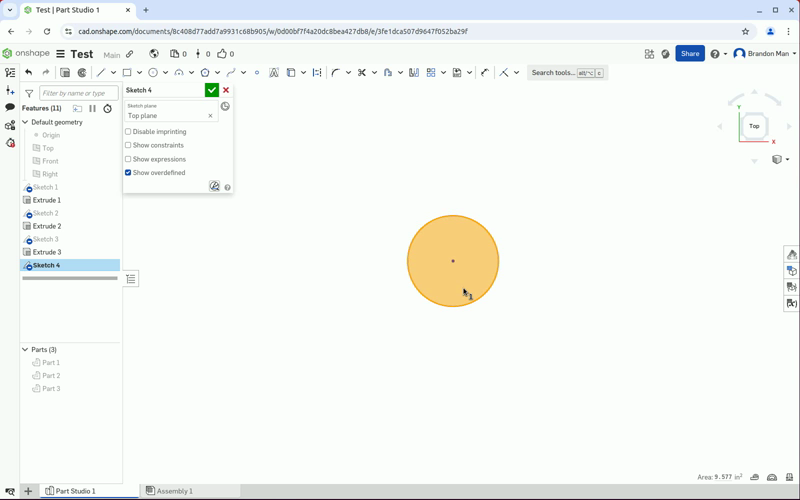
scroll(-6)
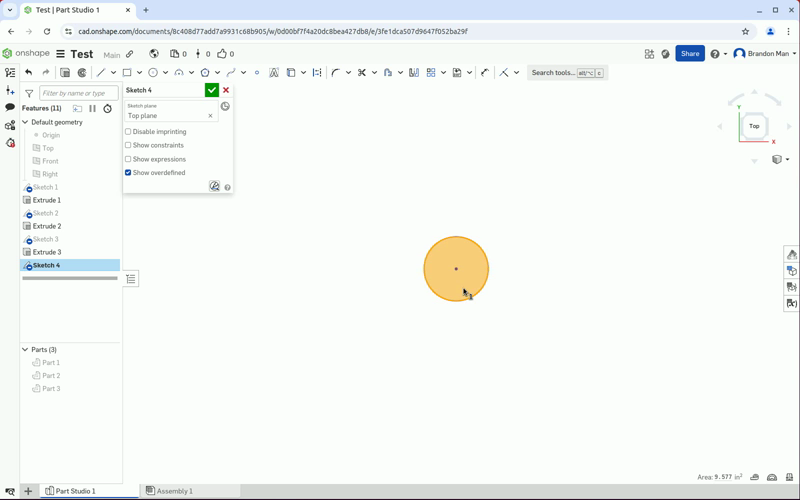
scroll(-6)
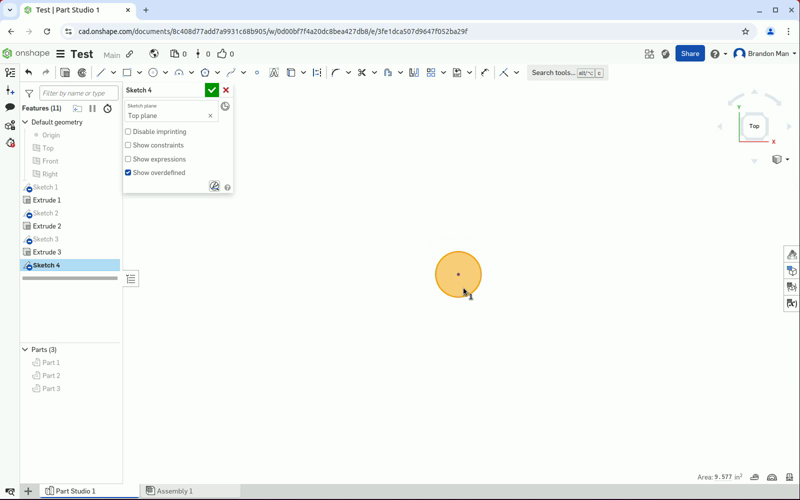
scroll(-6)
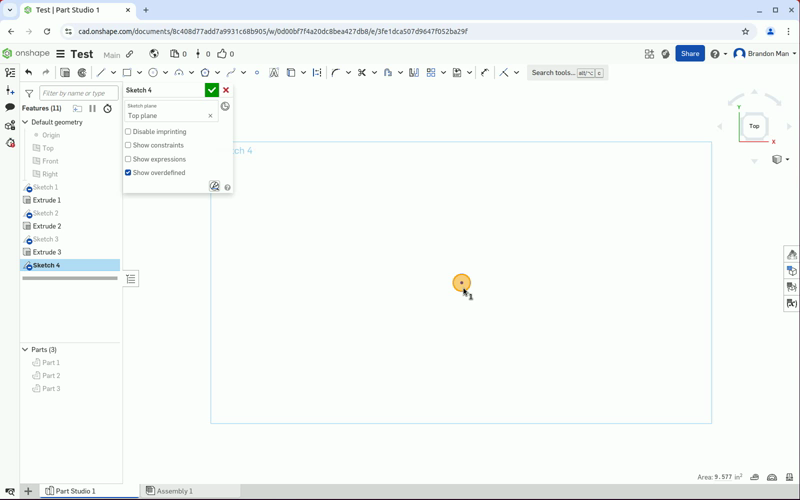
mouse_move(73, 352)
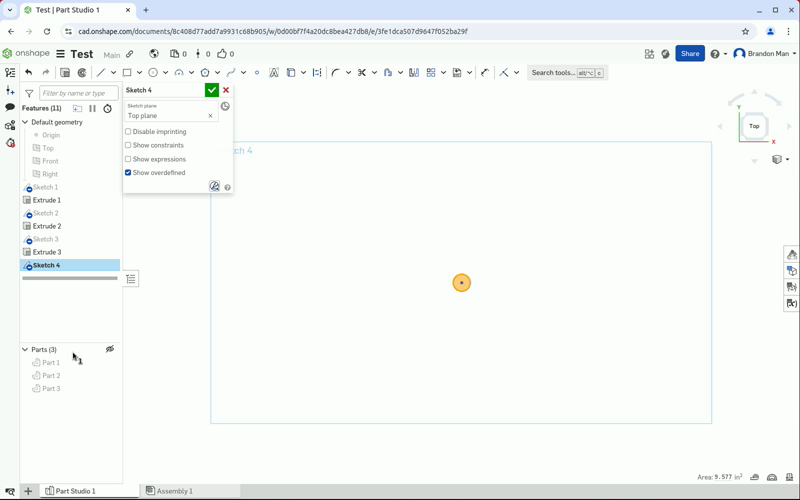
key(shift+y)
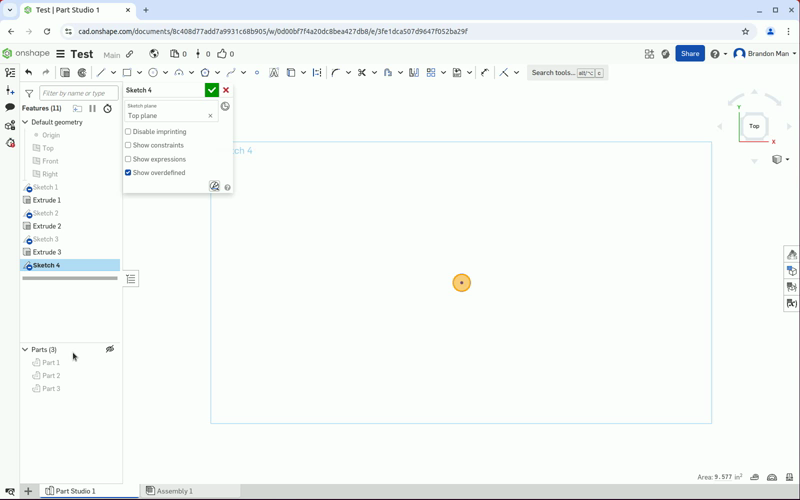
key(shift+e)
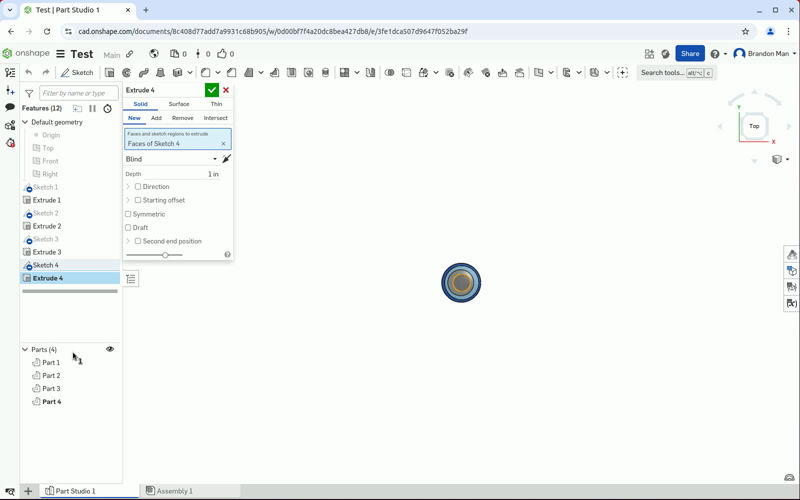
mouse_move(143, 106)
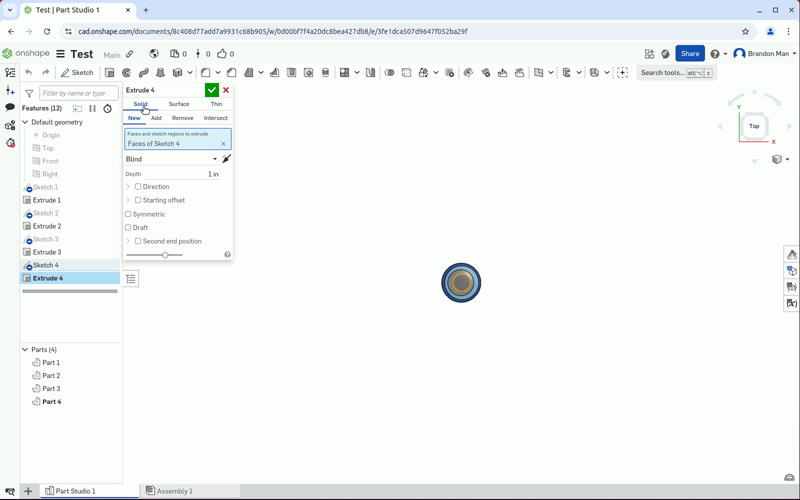
click(143, 106)
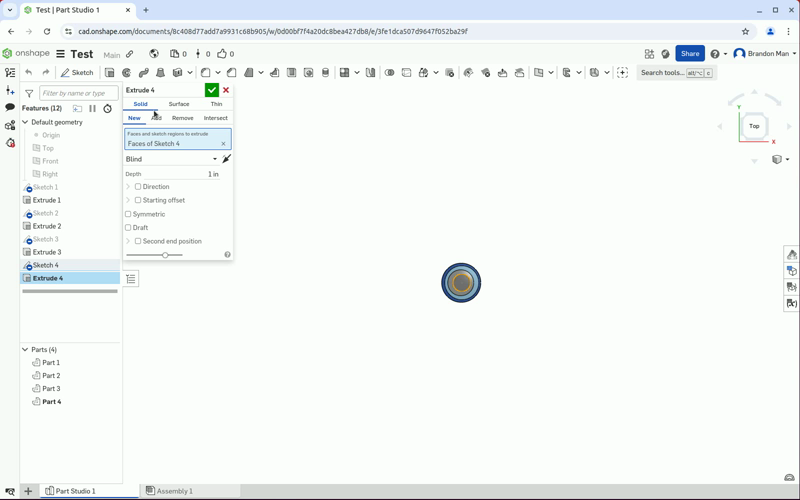
mouse_move(186, 120)
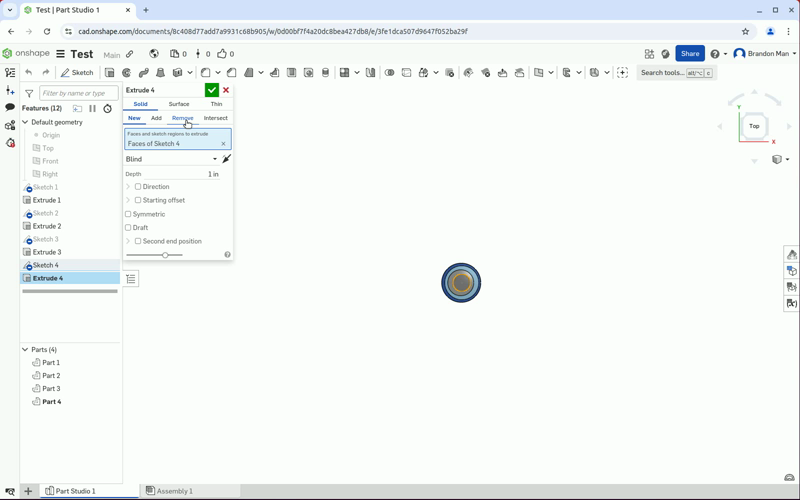
click(186, 120)
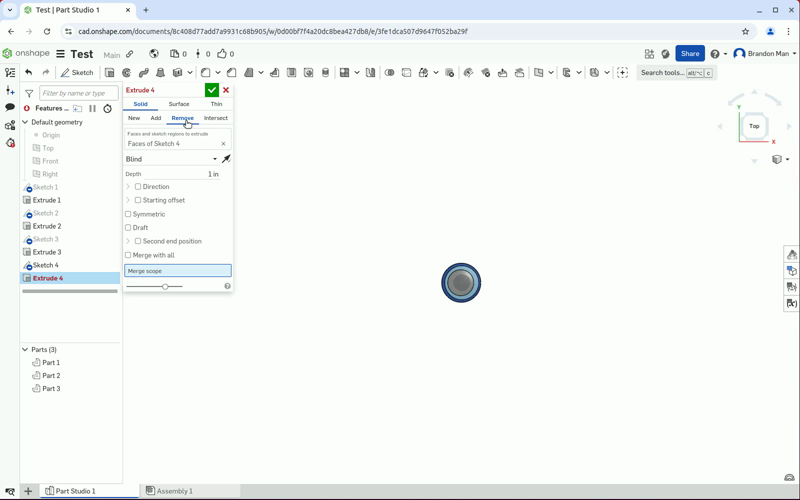
key(tab, 4)
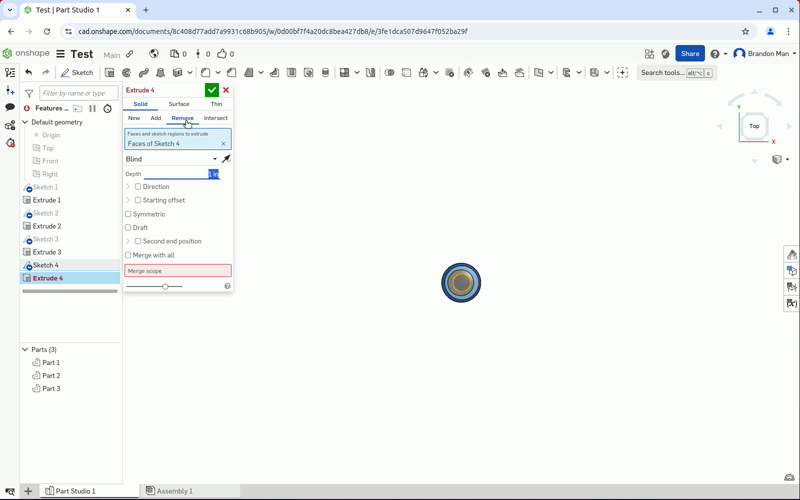
text(-7.703)
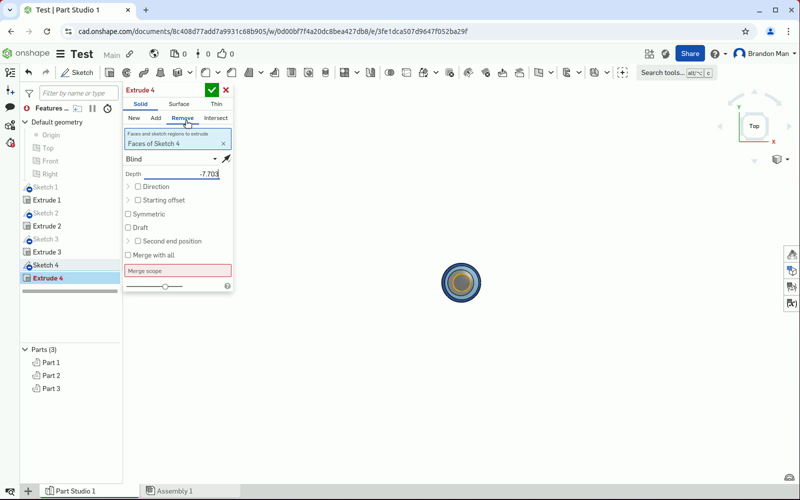
key(tab, 6)
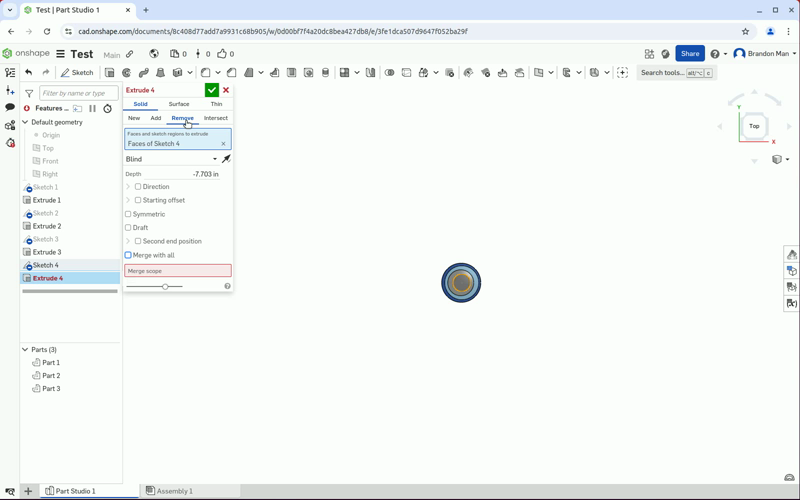
key(space)
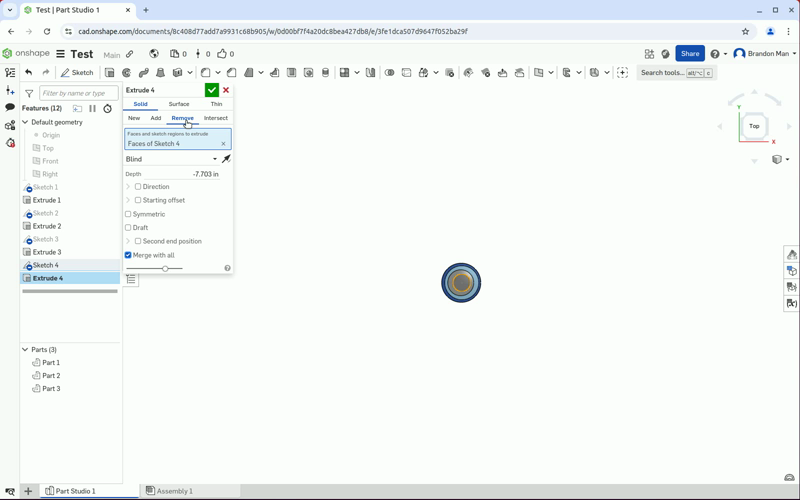
key(enter)
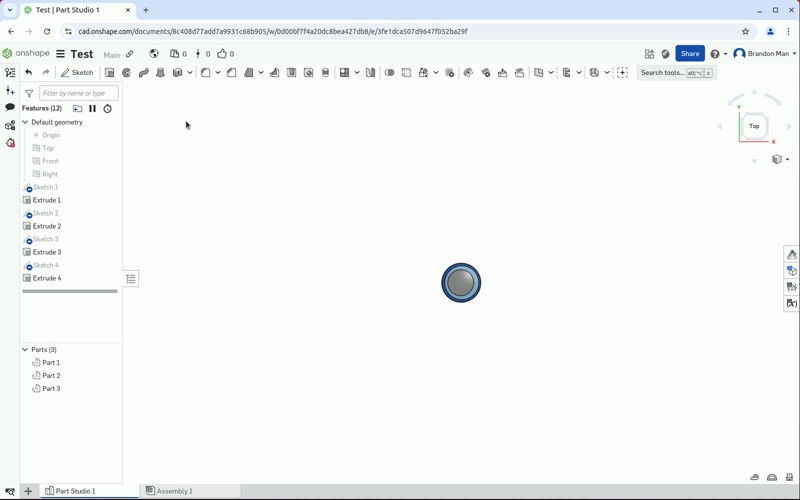
key(shift+h)
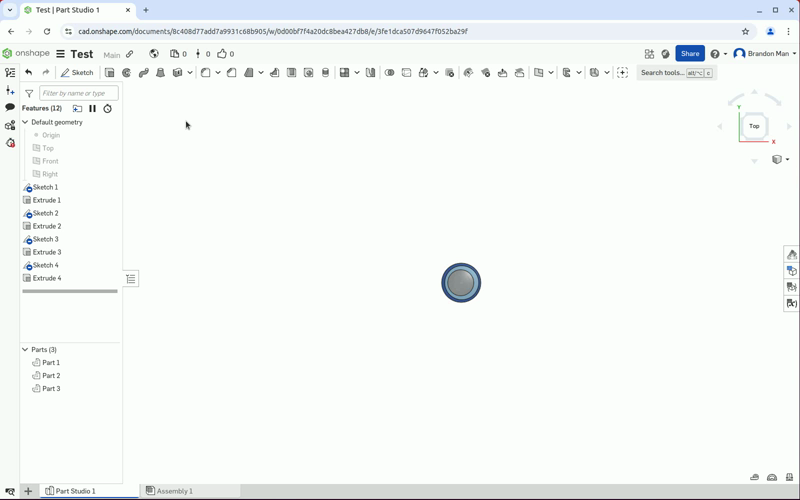
key(shift+h)
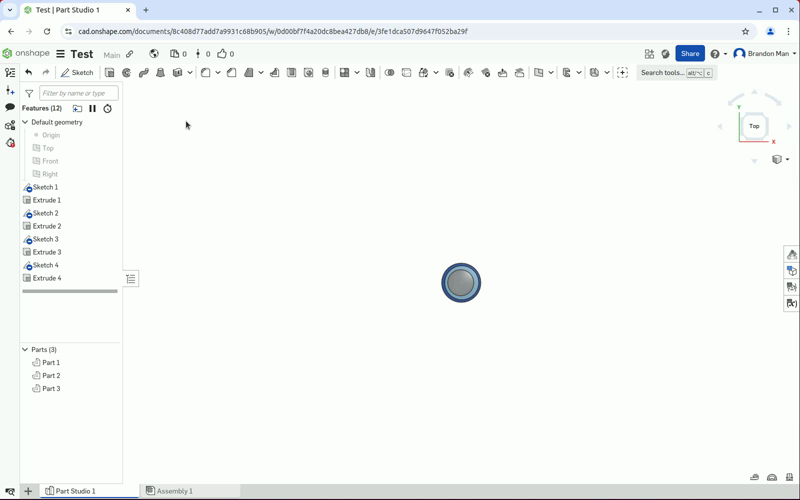
key(shift+7)
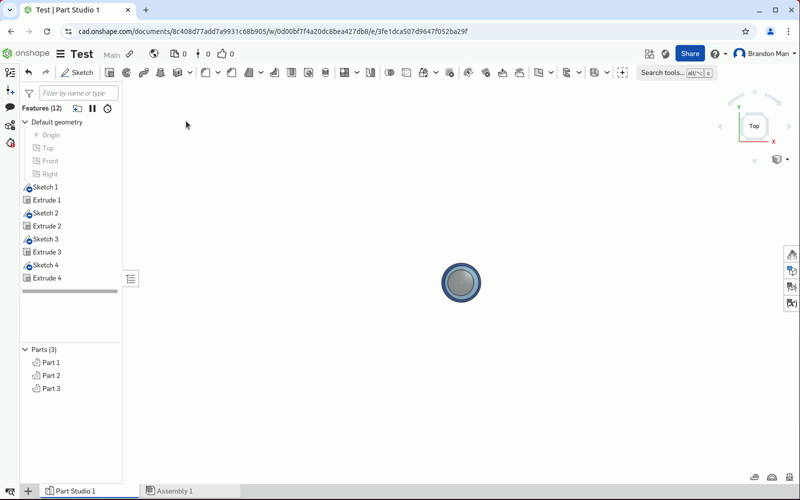
key(up, 3)
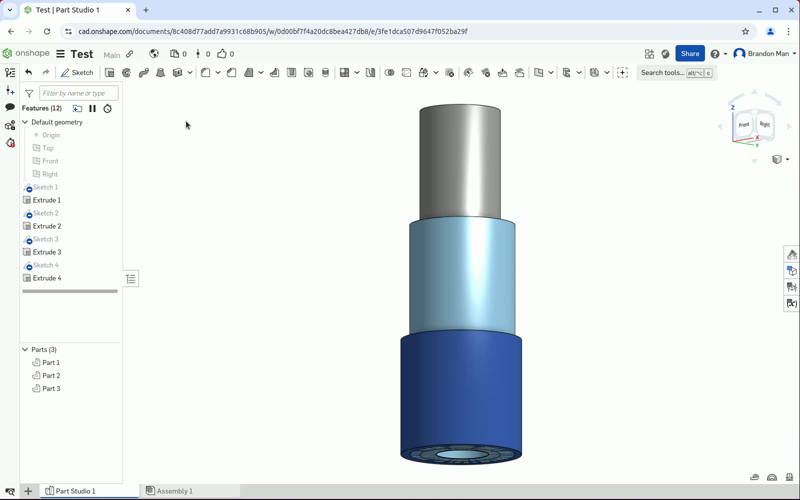
key(left, 3)
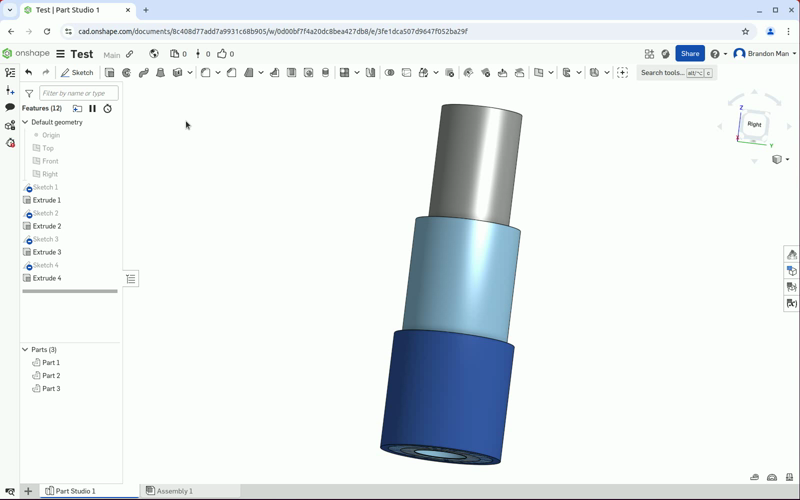
key(right, 3)
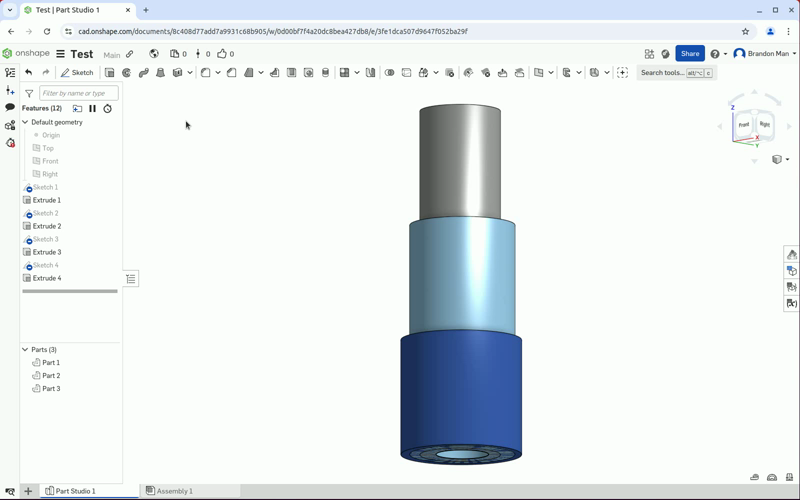
key(down, 3)
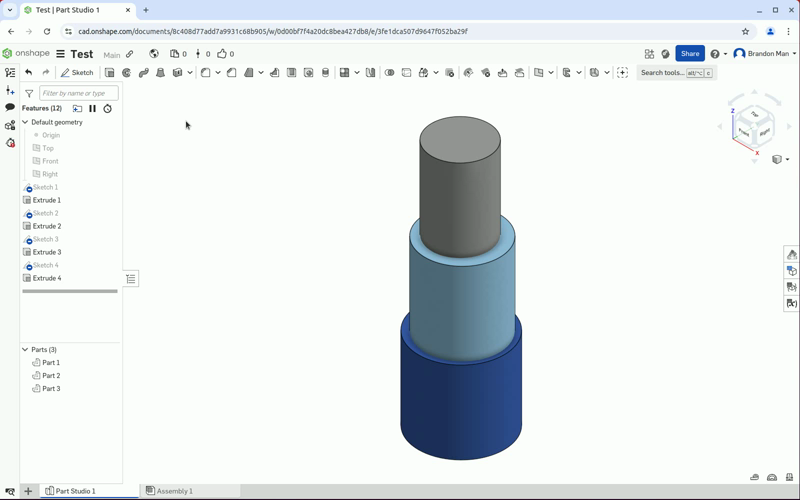
mouse_move(73, 189)
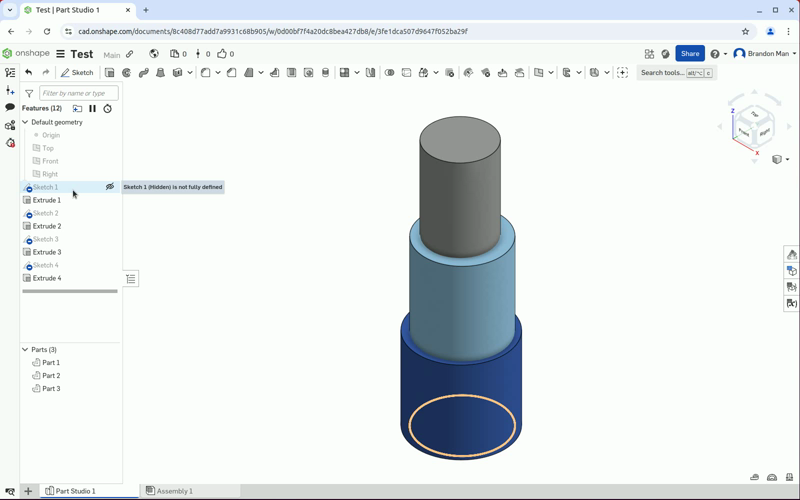
click(73, 189)